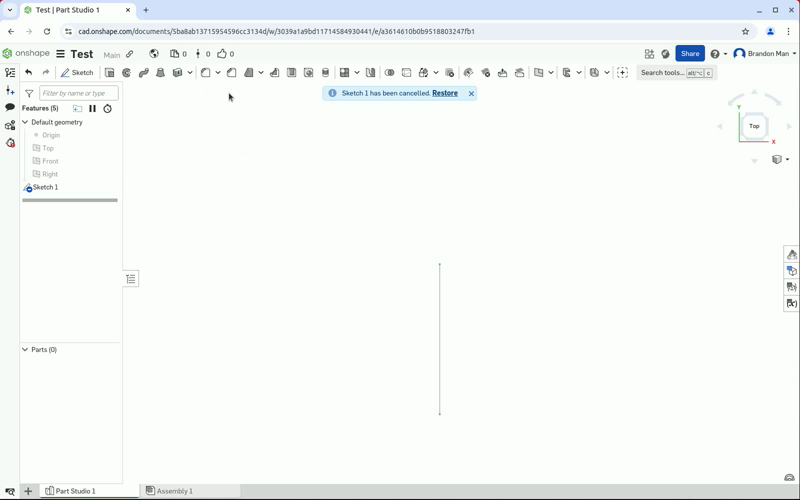
key(shift+h)
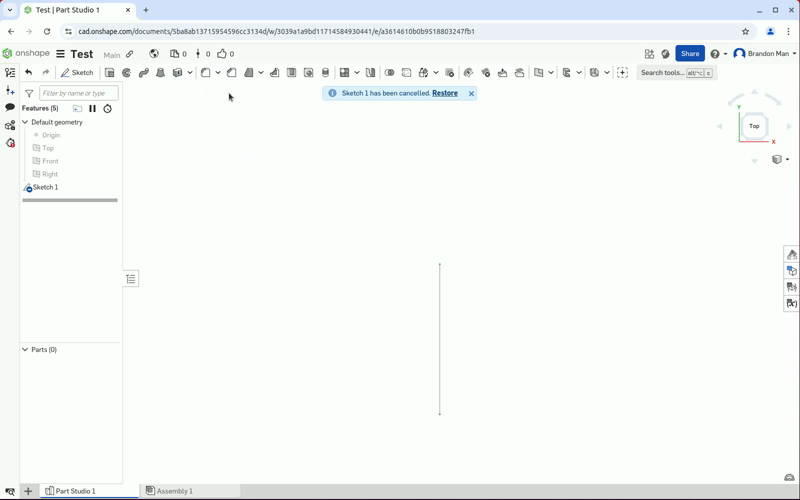
key(shift+s)
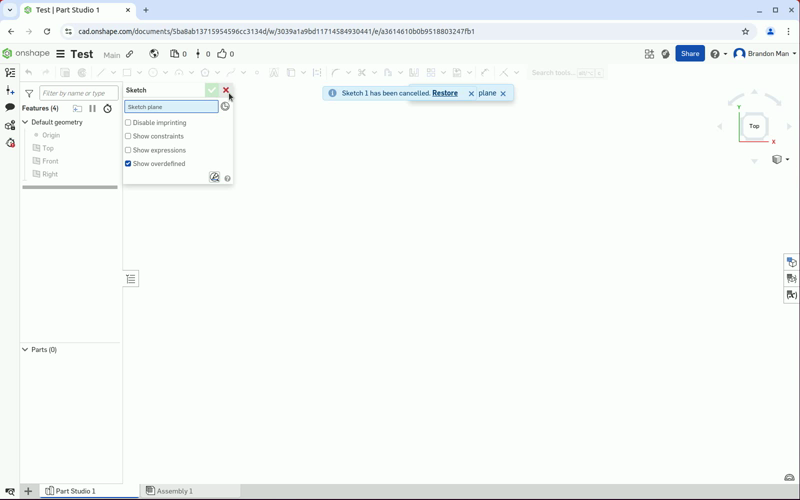
mouse_move(73, 150)
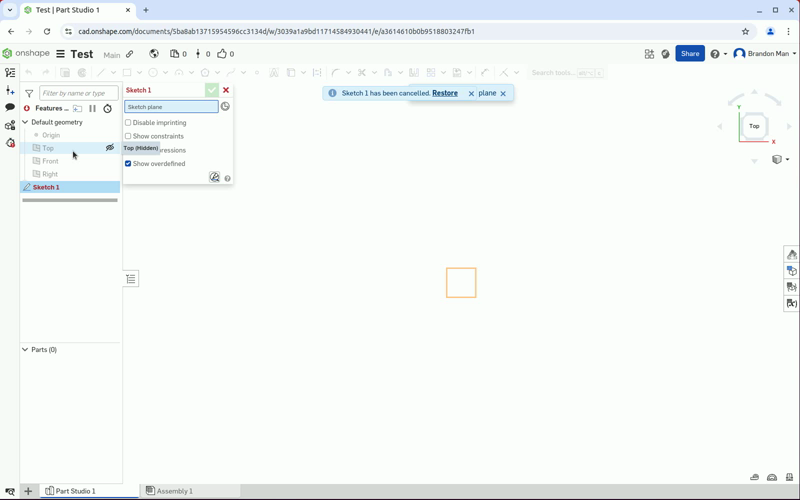
click(73, 150)
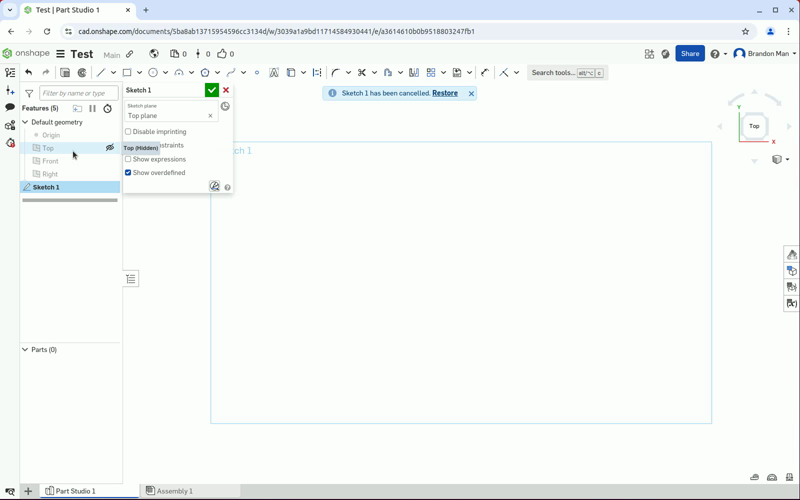
mouse_move(73, 352)
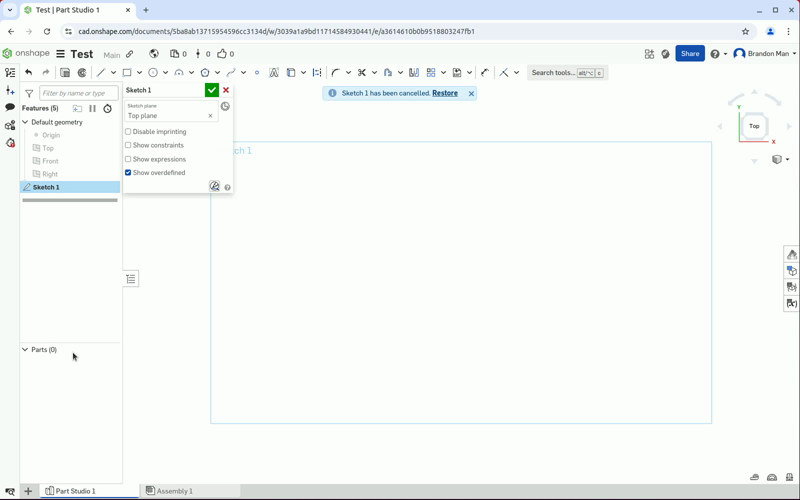
key(y)
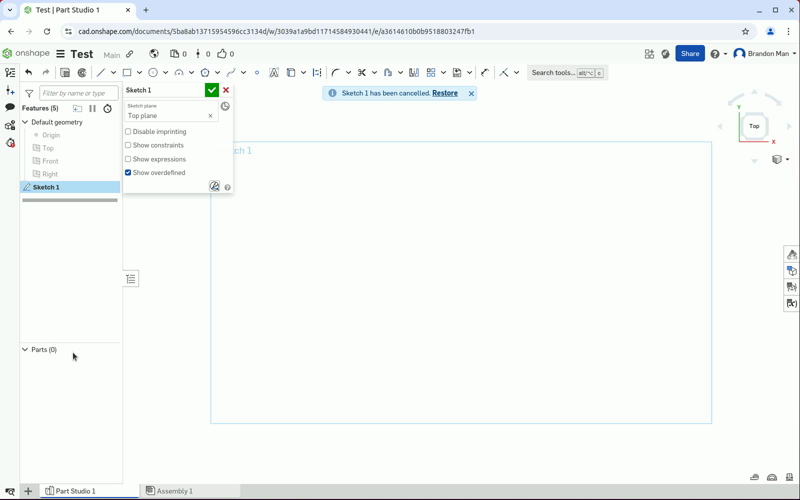
key(l)
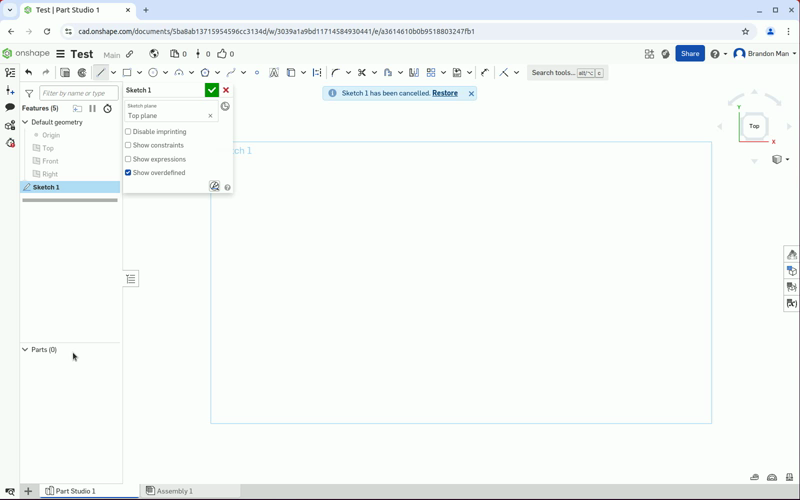
key_down(shift)
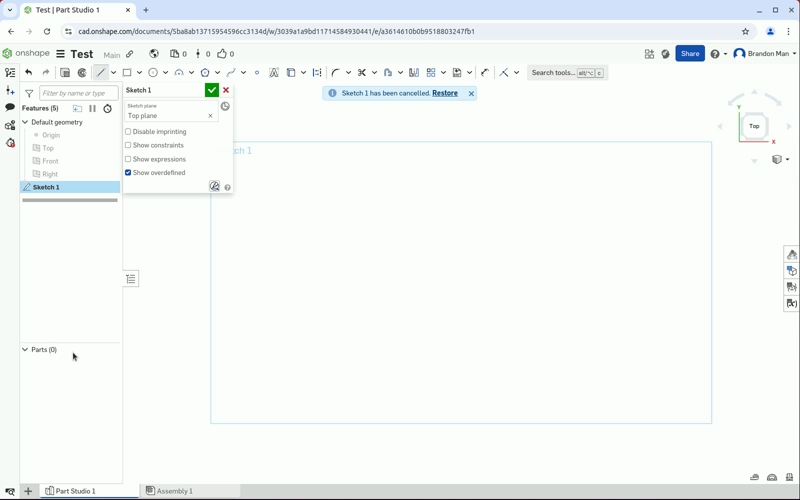
mouse_move(460, 282)
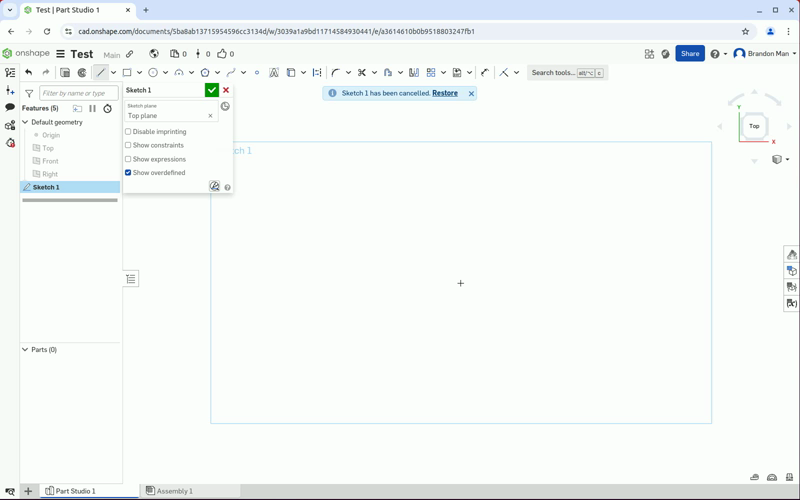
click(460, 282)
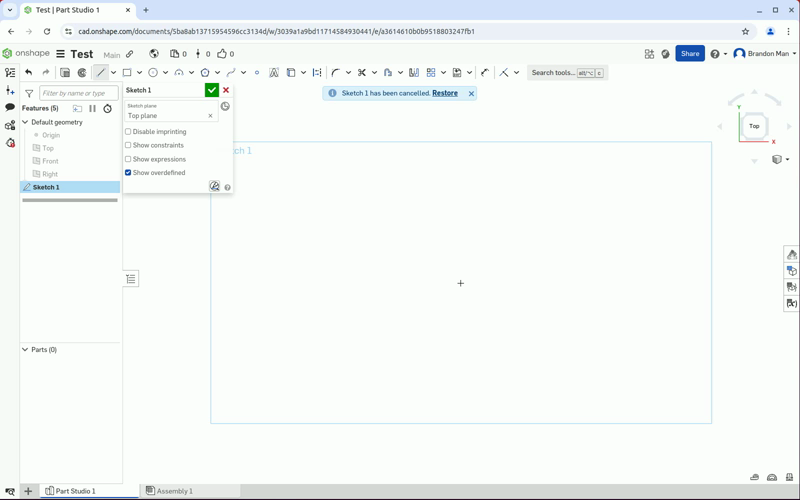
key_up(shift)
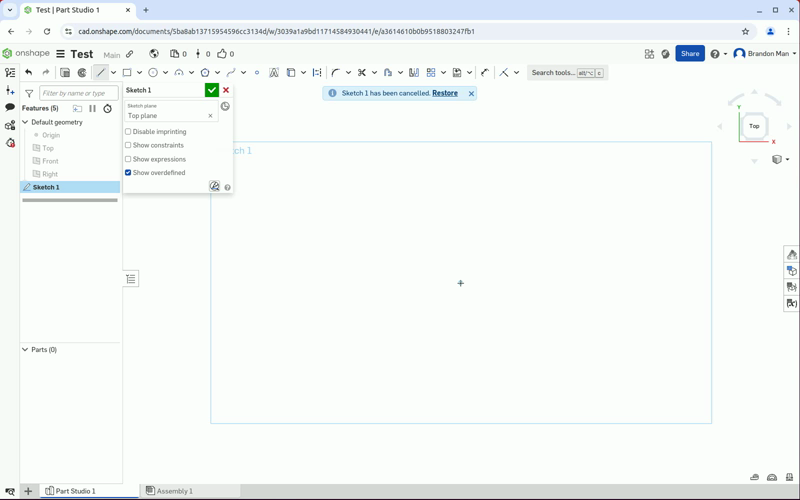
key_down(shift)
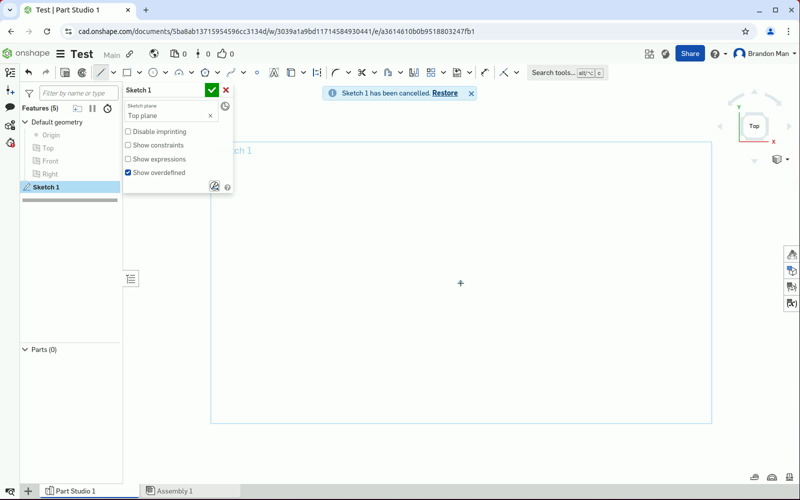
mouse_move(573, 282)
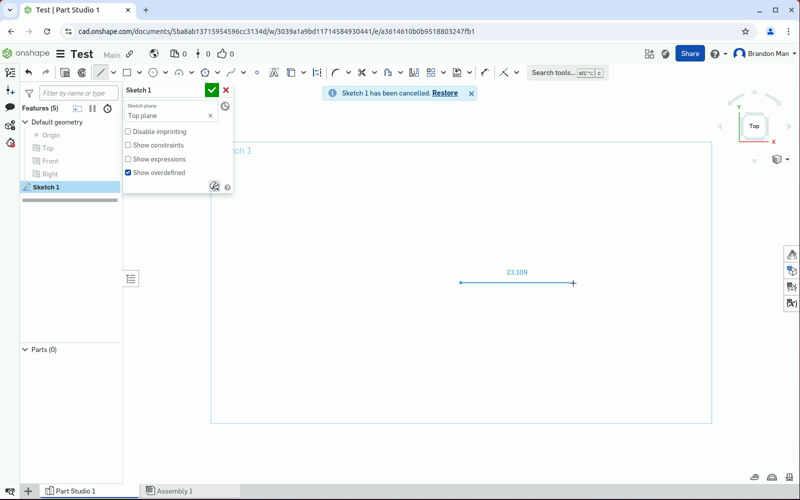
click(573, 282)
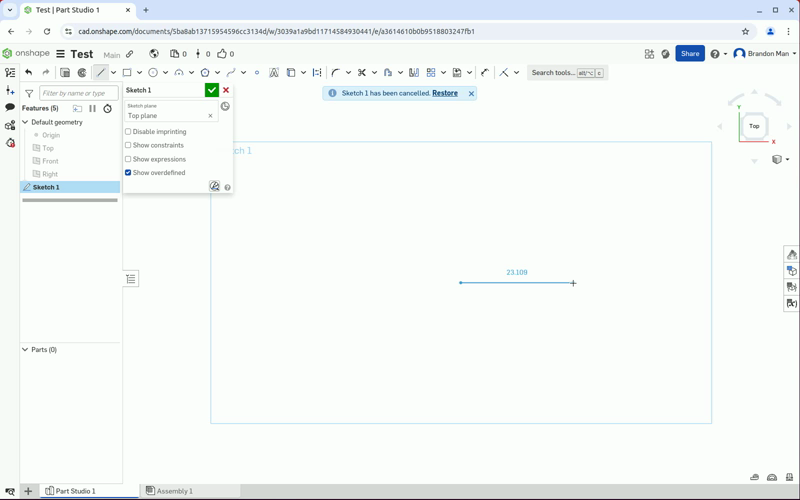
key_up(shift)
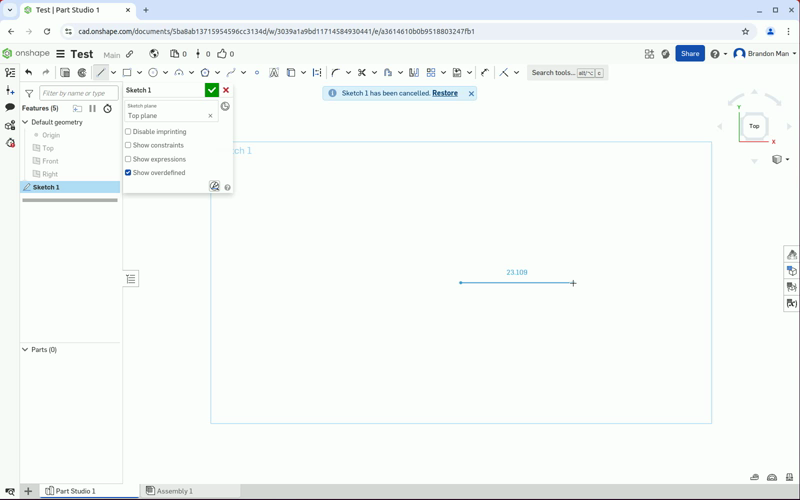
key_down(shift)
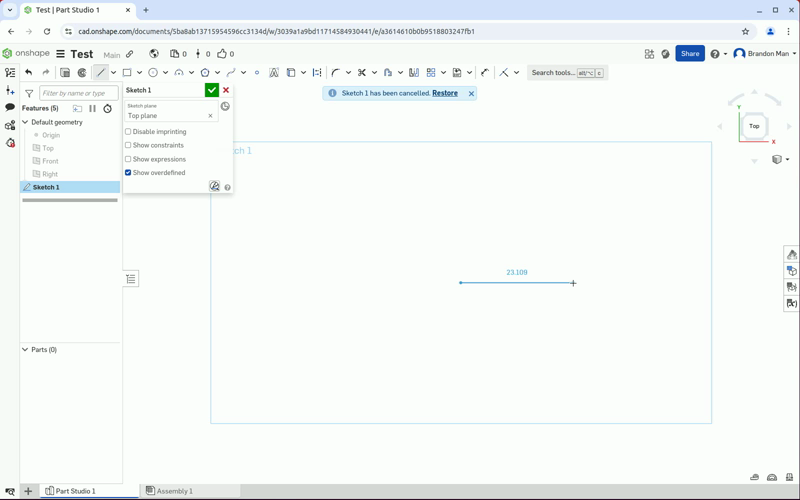
mouse_move(573, 208)
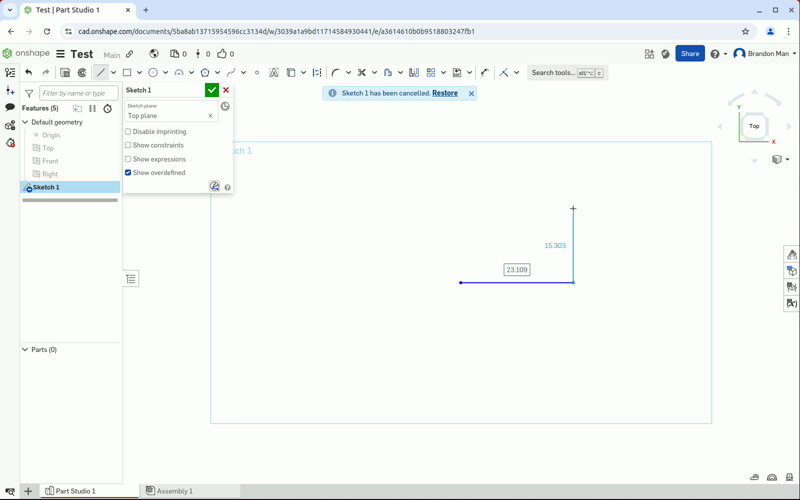
click(573, 208)
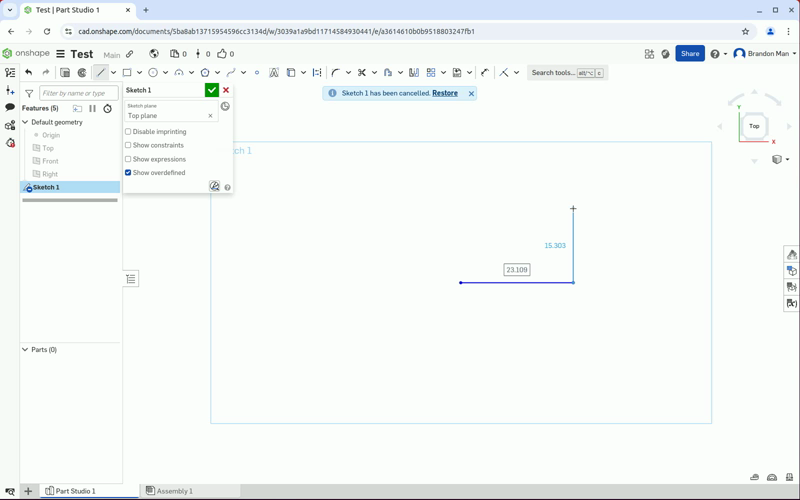
key_up(shift)
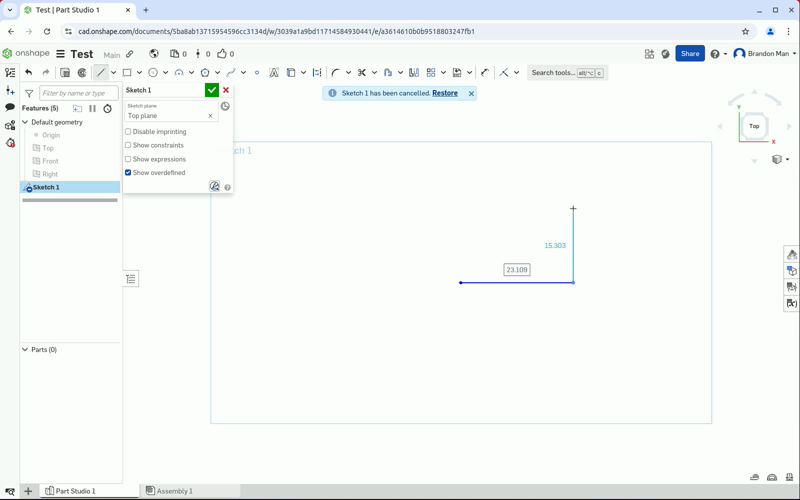
key_down(shift)
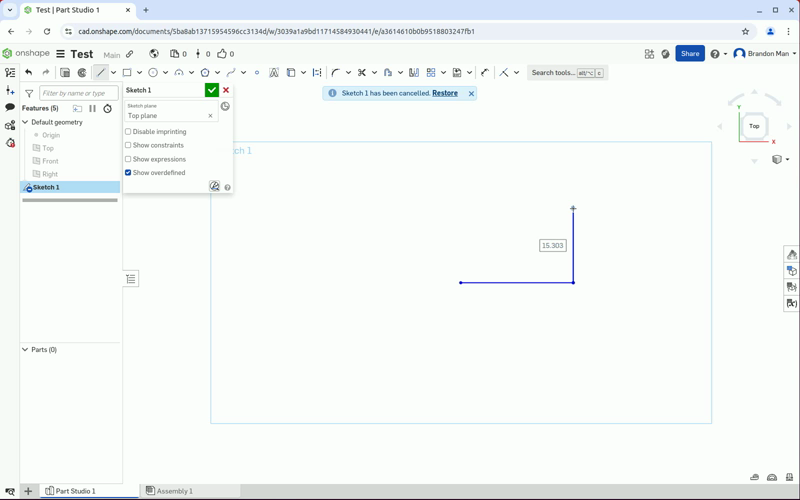
mouse_move(460, 208)
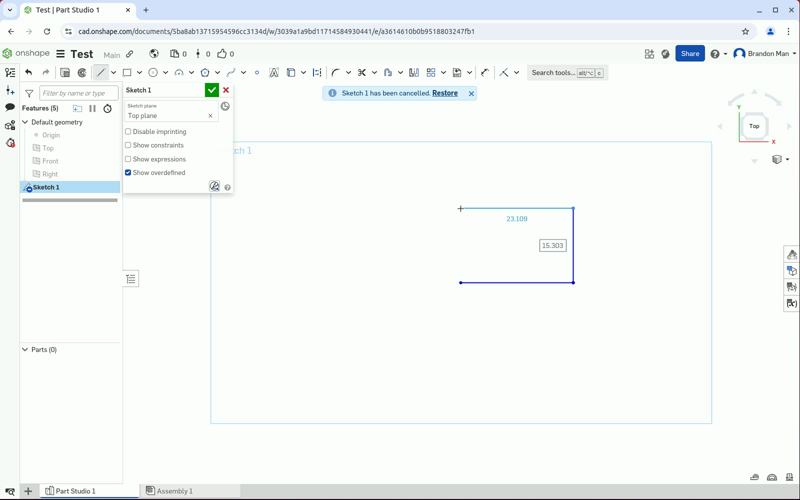
click(460, 208)
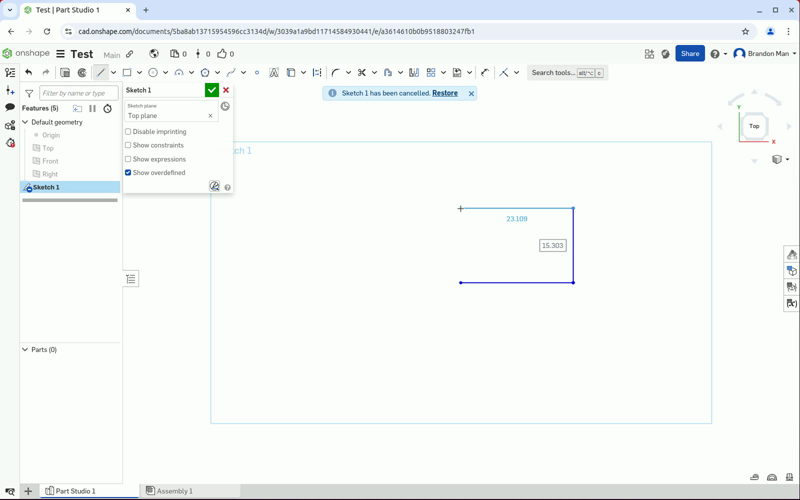
key_up(shift)
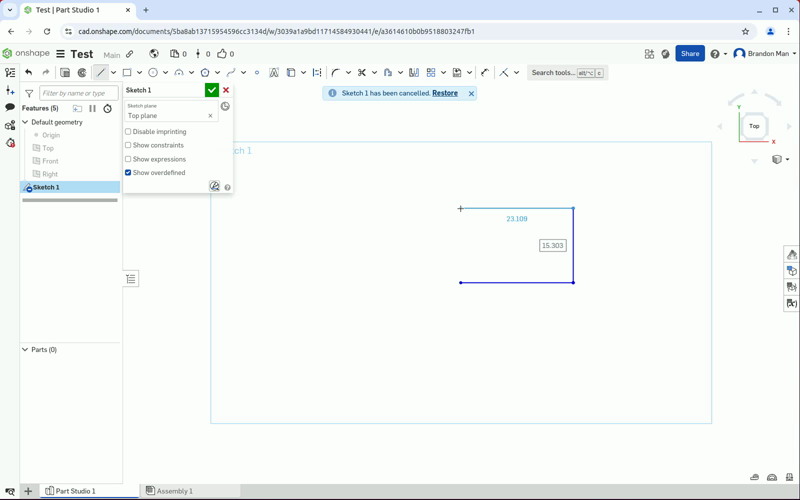
key_down(shift)
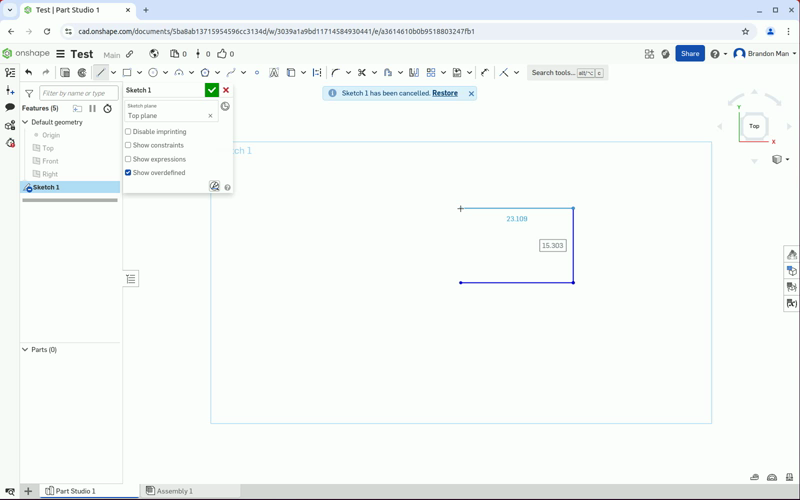
mouse_move(460, 282)
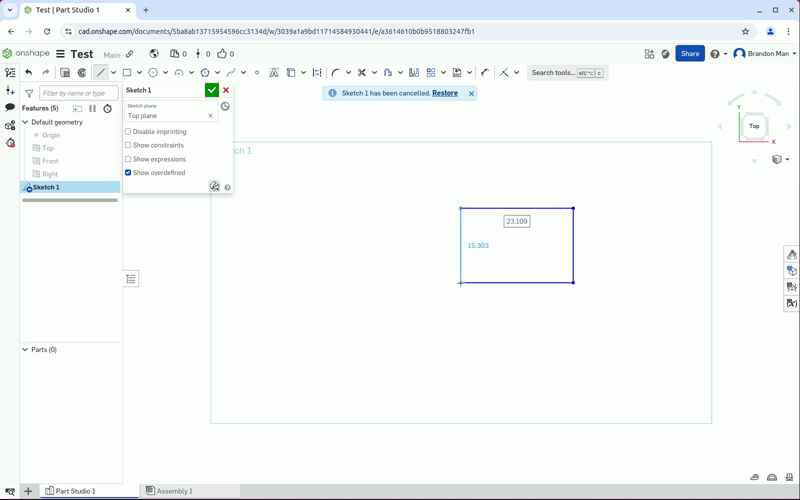
key_up(shift)
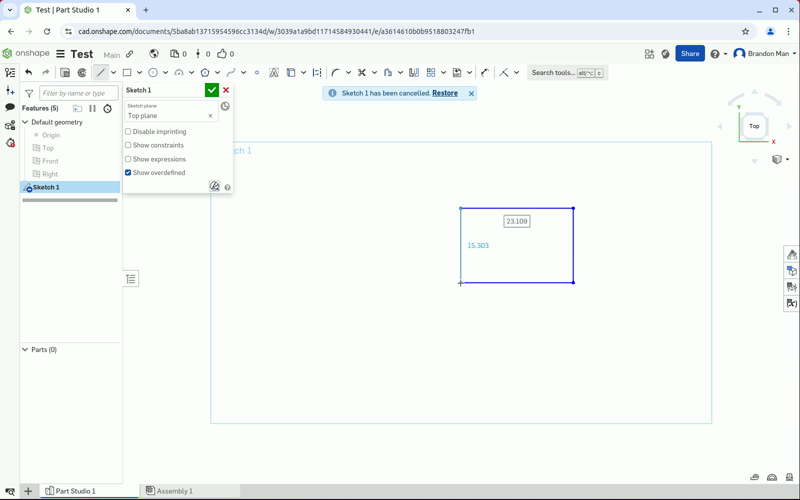
click(460, 282)
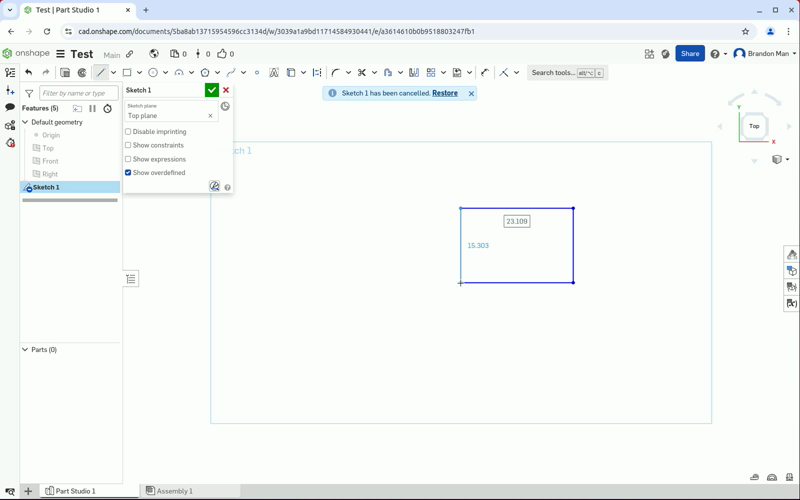
key(esc)
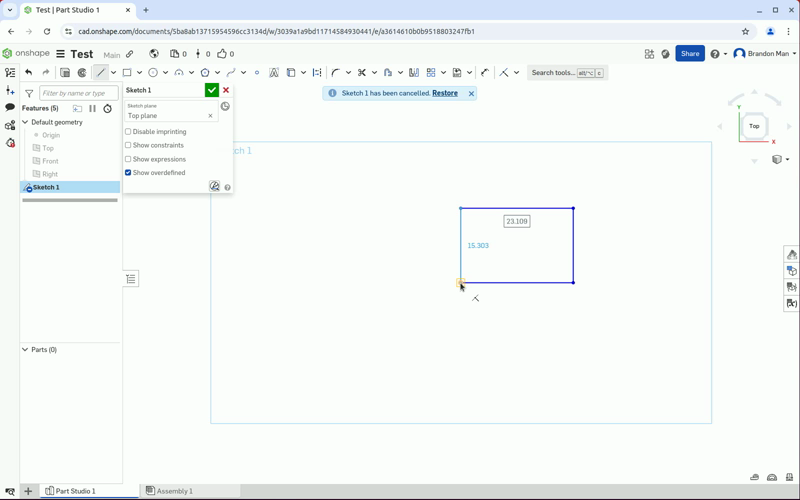
mouse_move(560, 272)
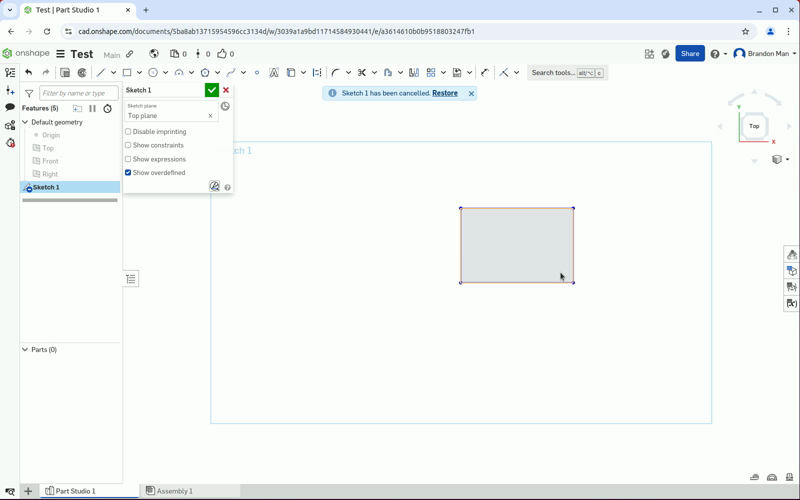
click(560, 272)
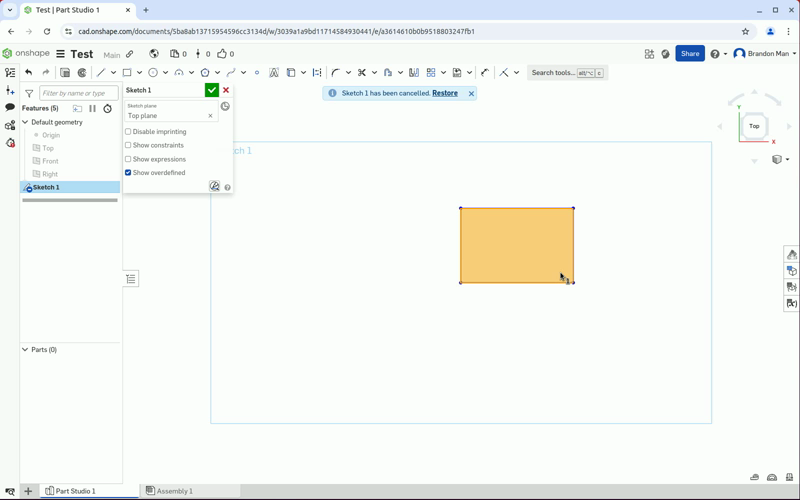
mouse_move(73, 352)
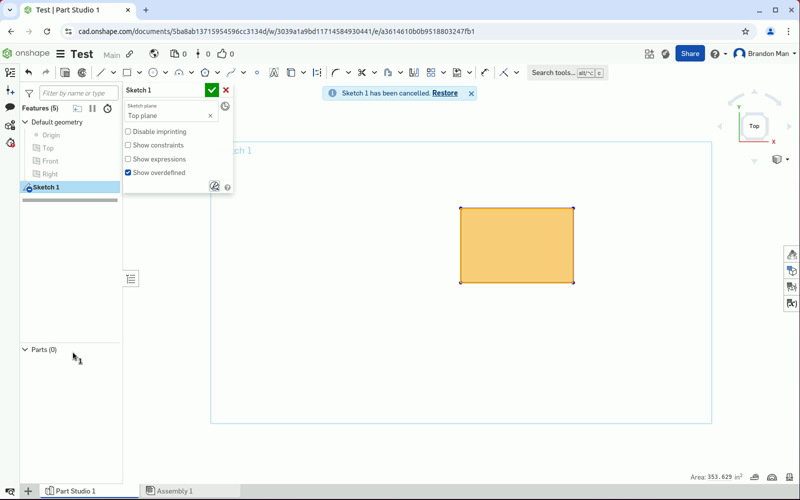
key(shift+y)
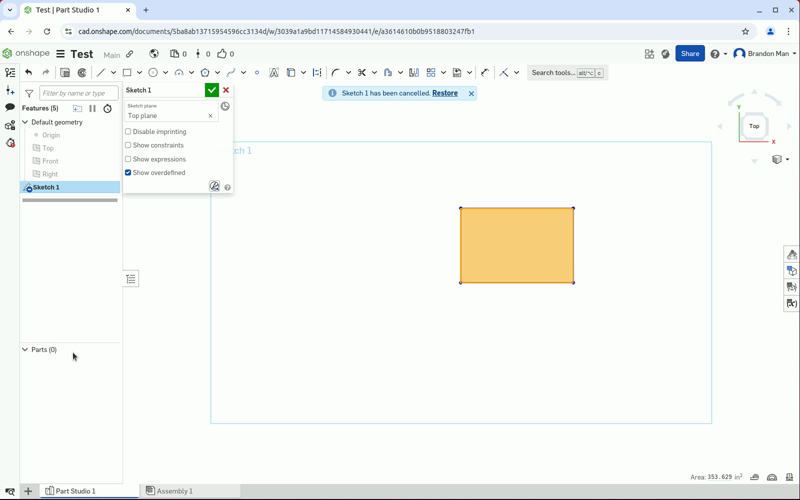
key(shift+e)
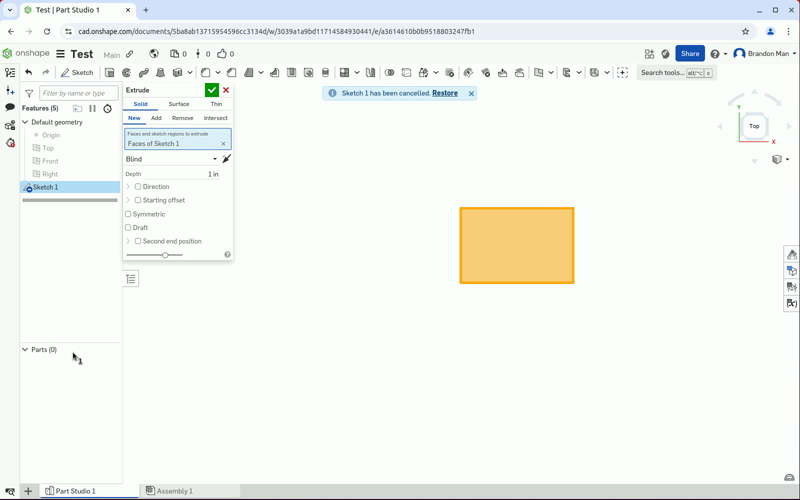
mouse_move(143, 106)
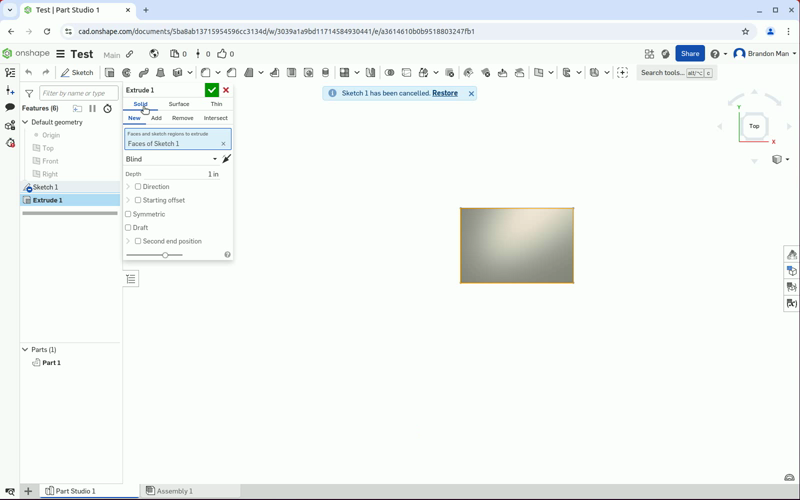
click(143, 106)
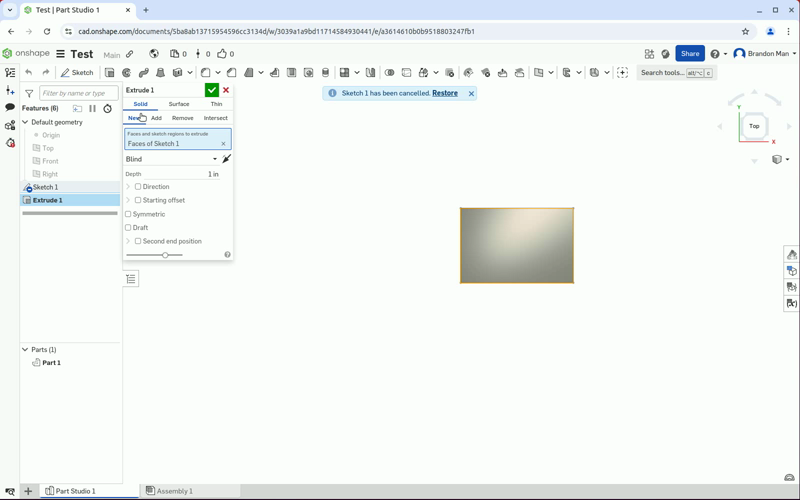
mouse_move(137, 120)
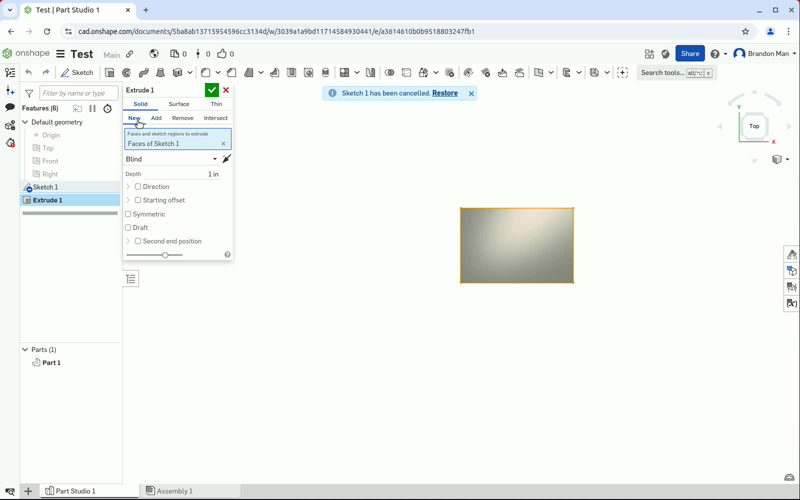
click(137, 120)
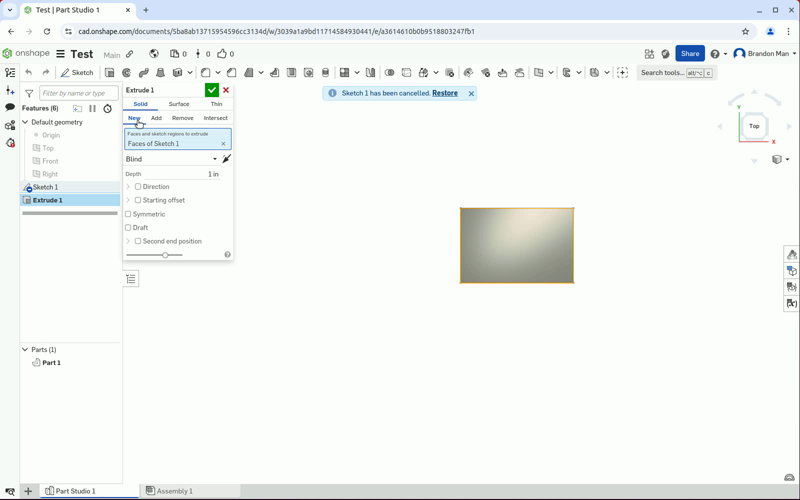
key(tab, 4)
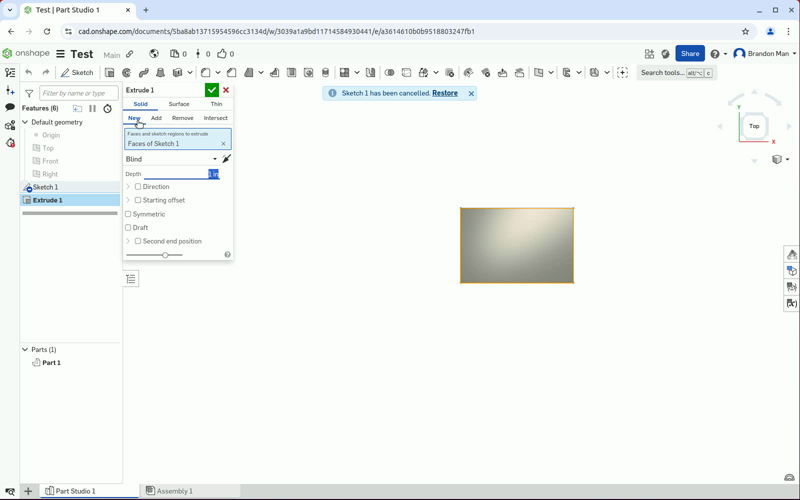
text(3.851)
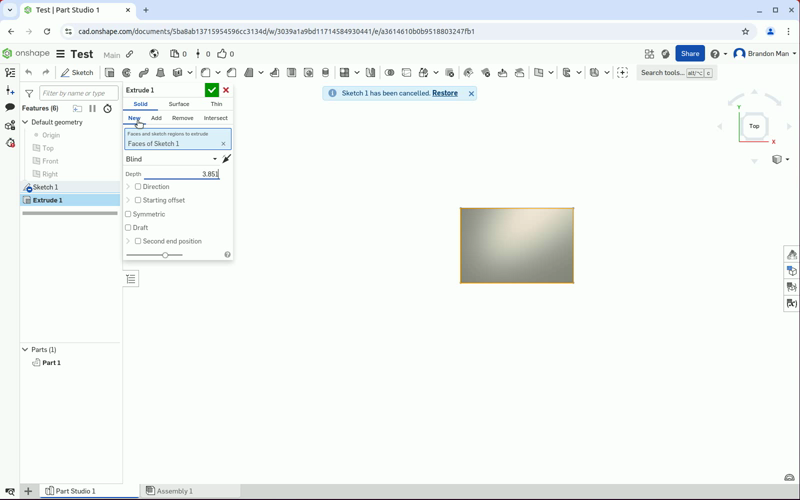
key(enter)
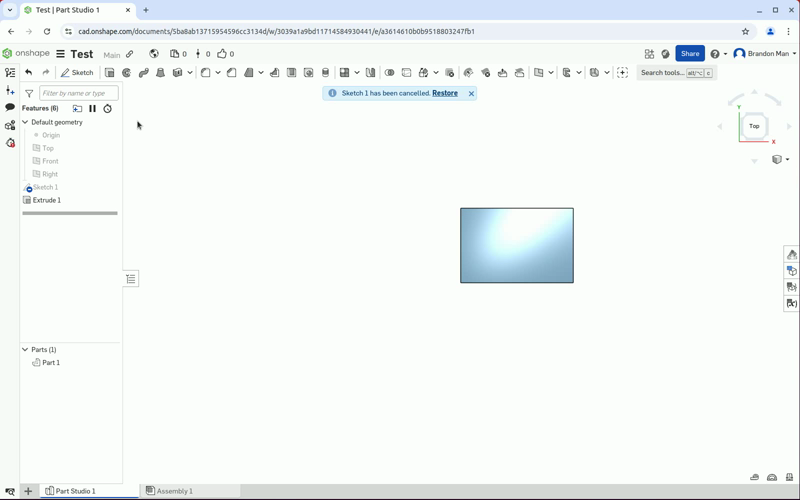
key(shift+h)
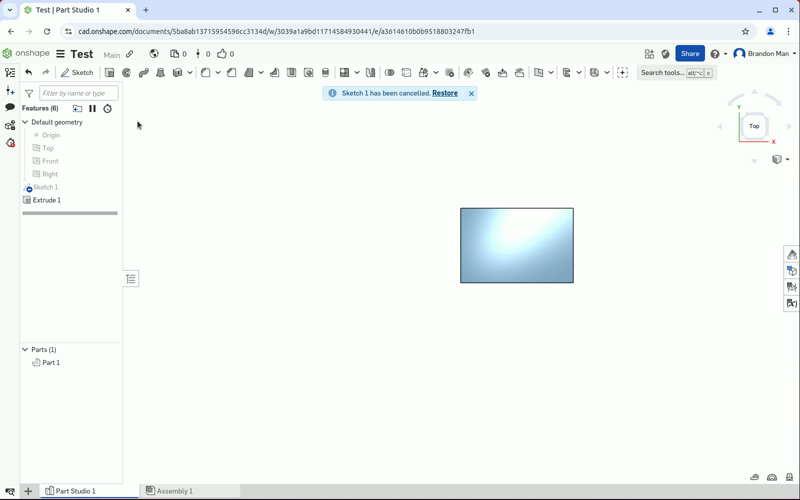
key(shift+h)
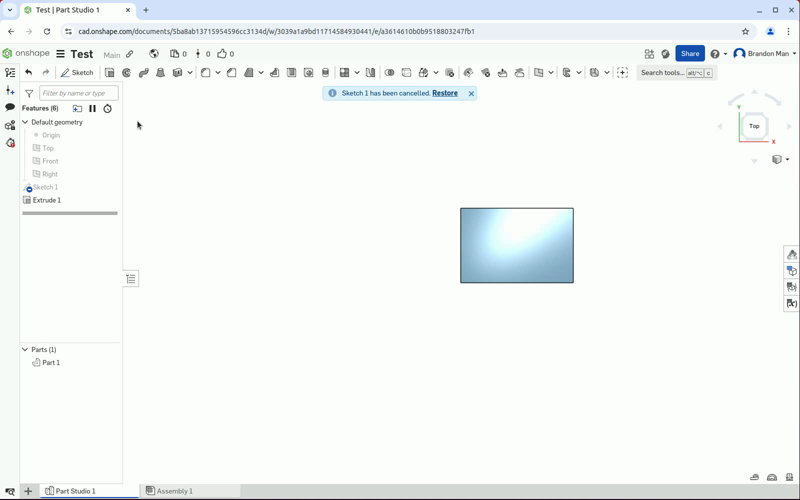
mouse_move(73, 189)
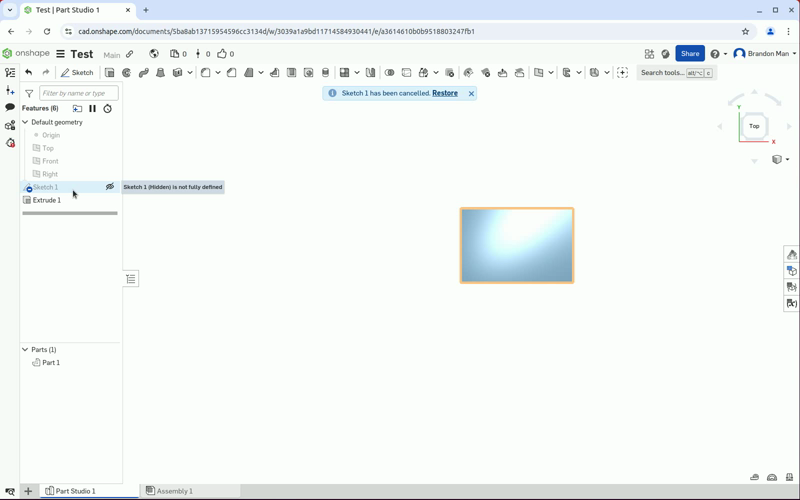
click(73, 189)
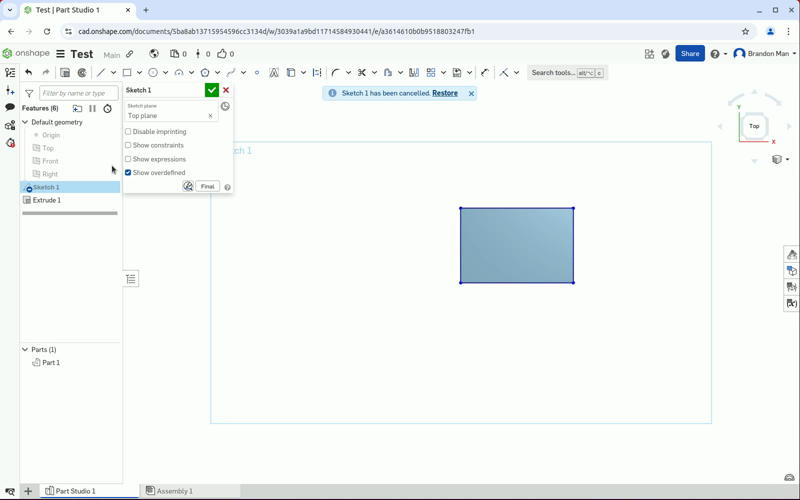
mouse_move(229, 92)
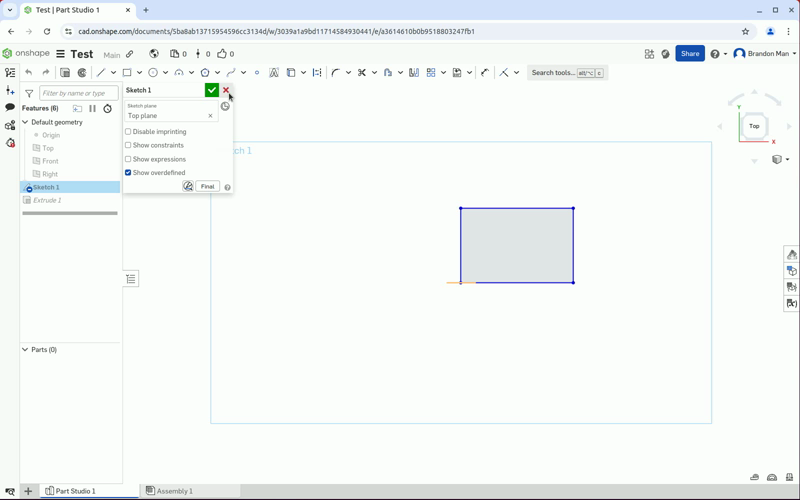
click(229, 92)
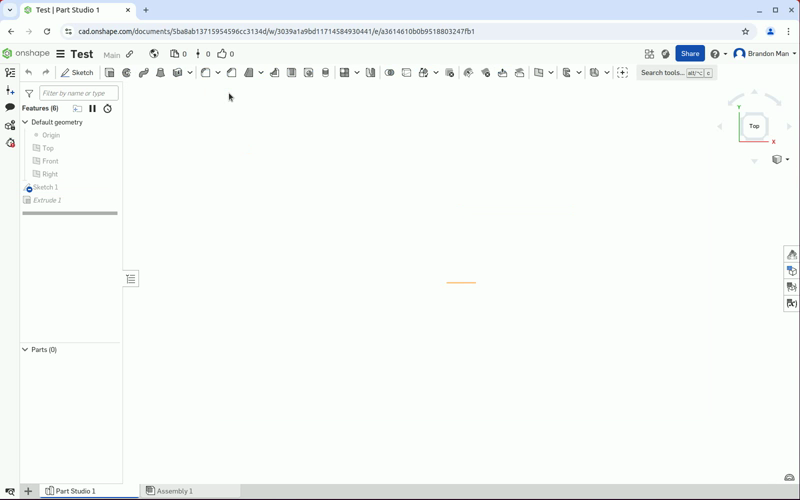
mouse_move(73, 352)
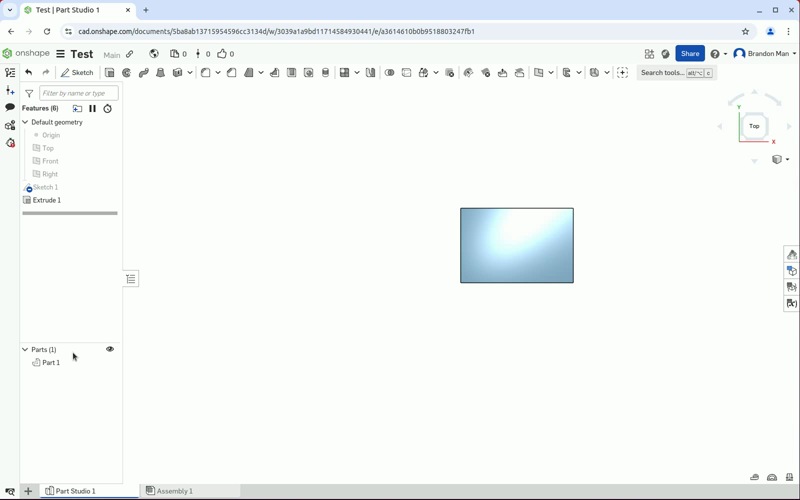
key(y)
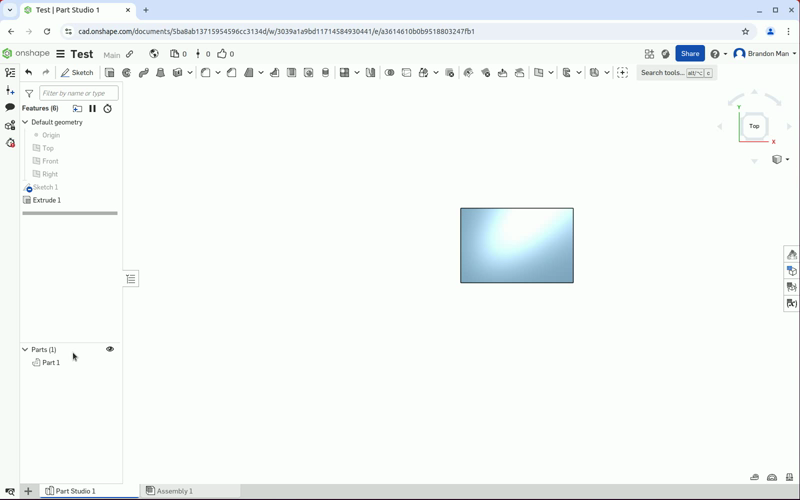
key(shift+p)
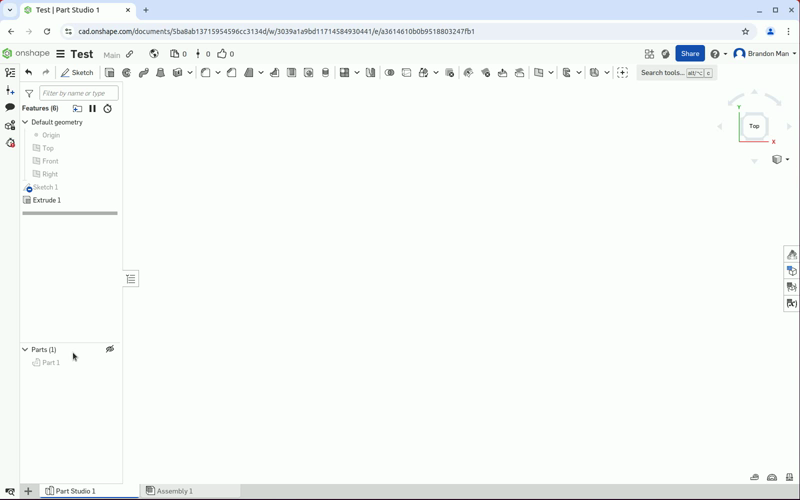
key(space)
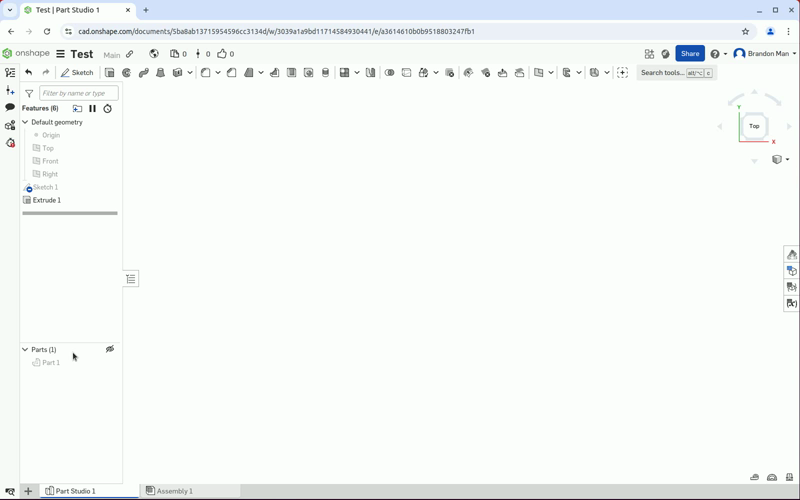
key_down(shift)
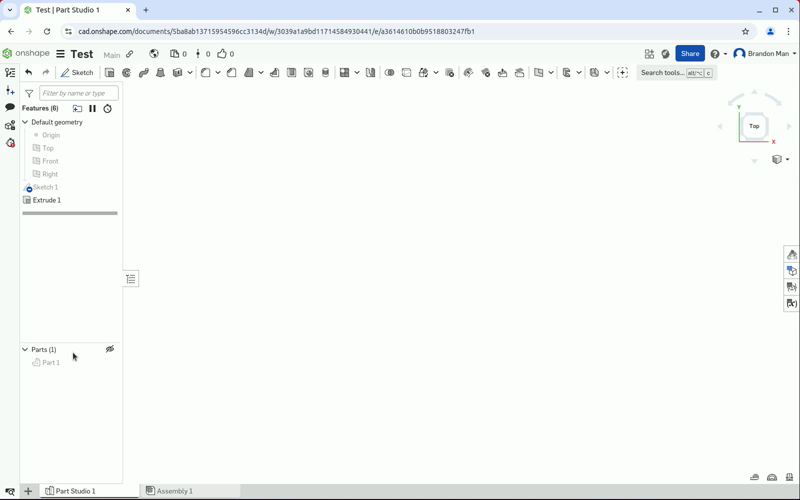
key(up)
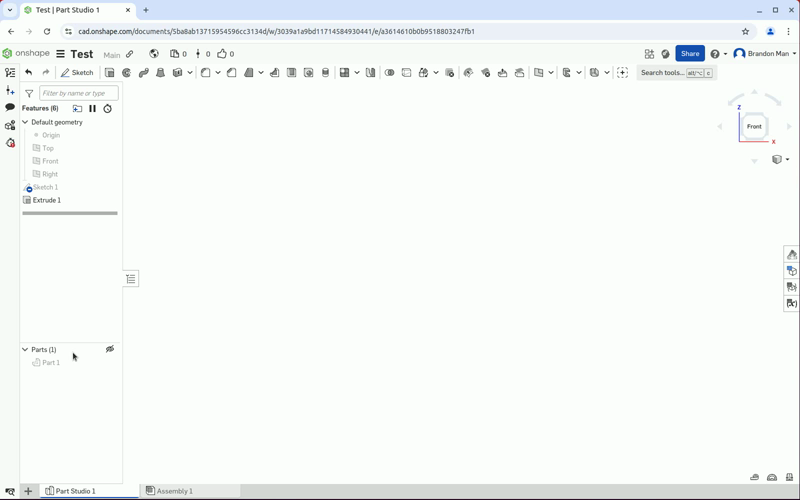
key_up(shift)
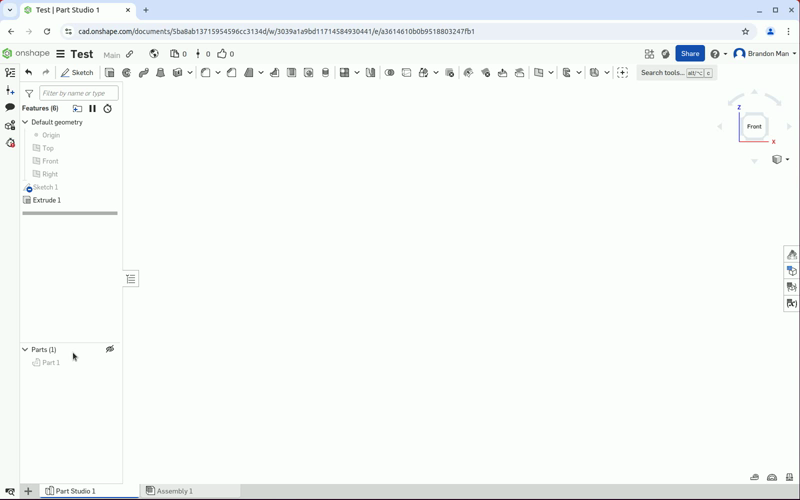
mouse_move(73, 352)
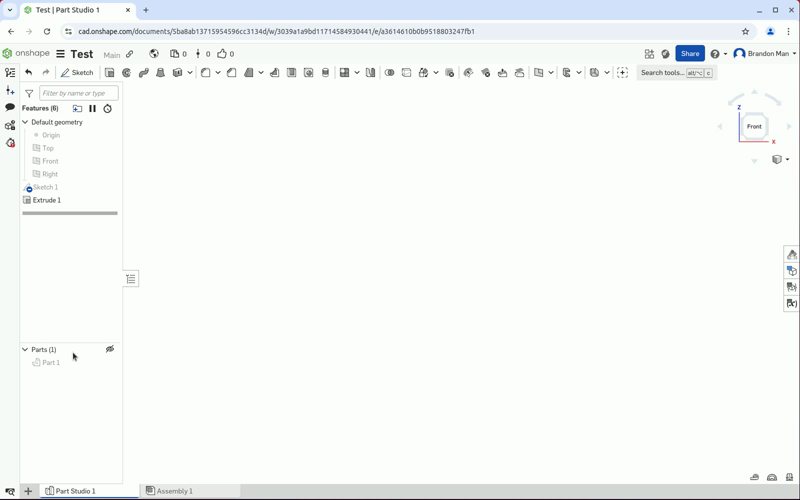
key(shift+y)
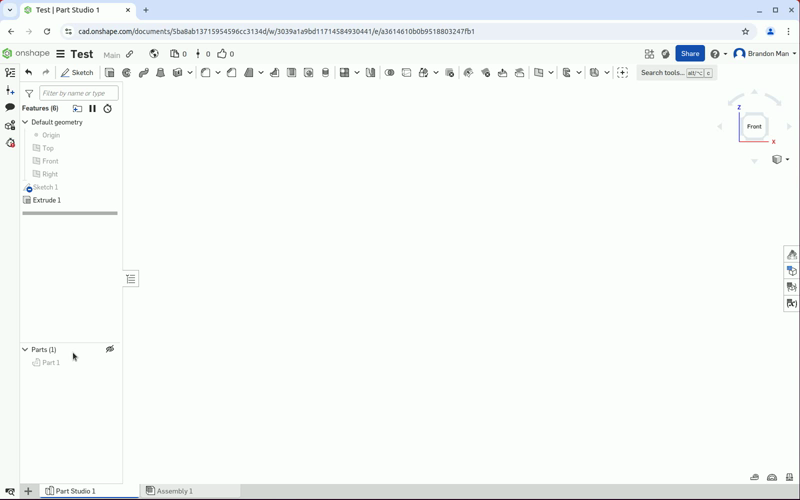
key(shift+s)
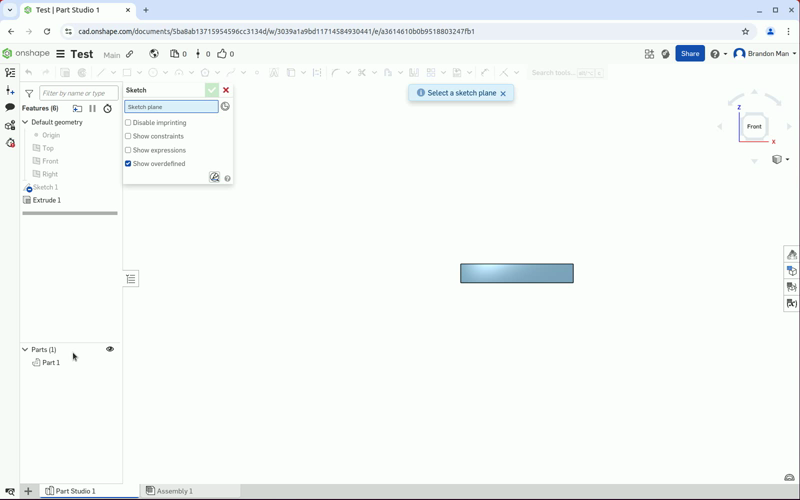
mouse_move(73, 163)
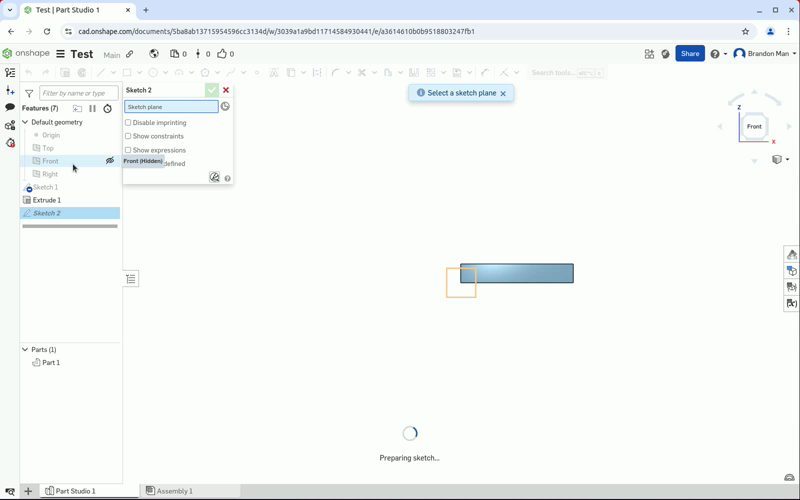
click(73, 163)
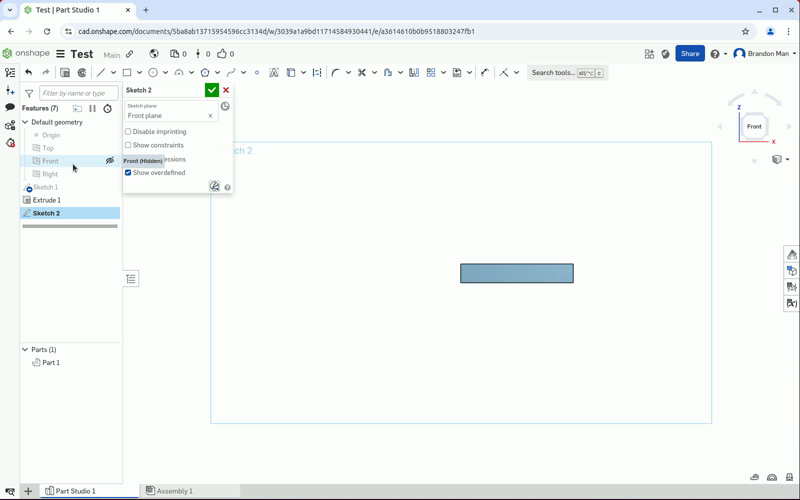
mouse_move(73, 352)
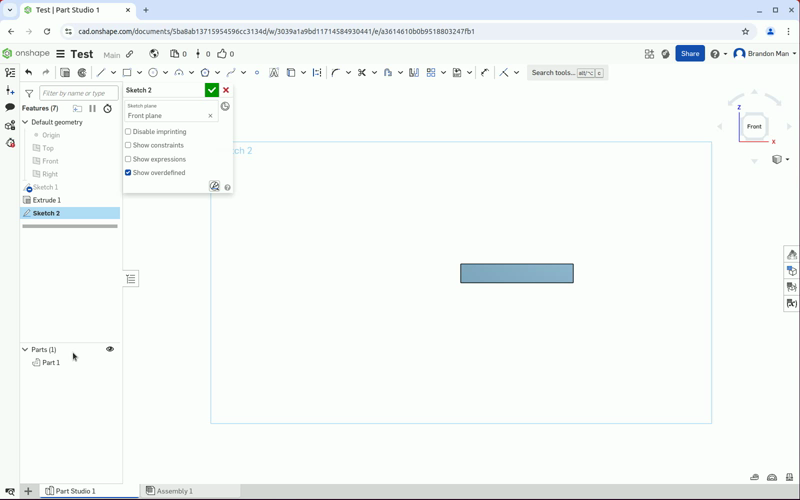
key(y)
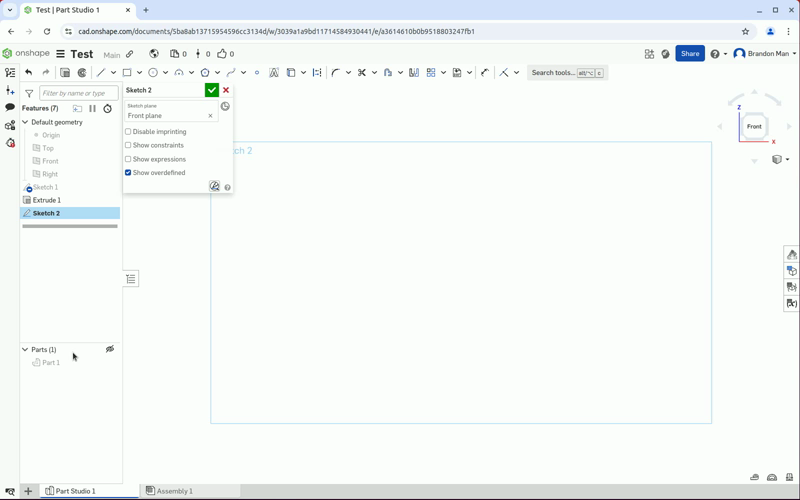
key(l)
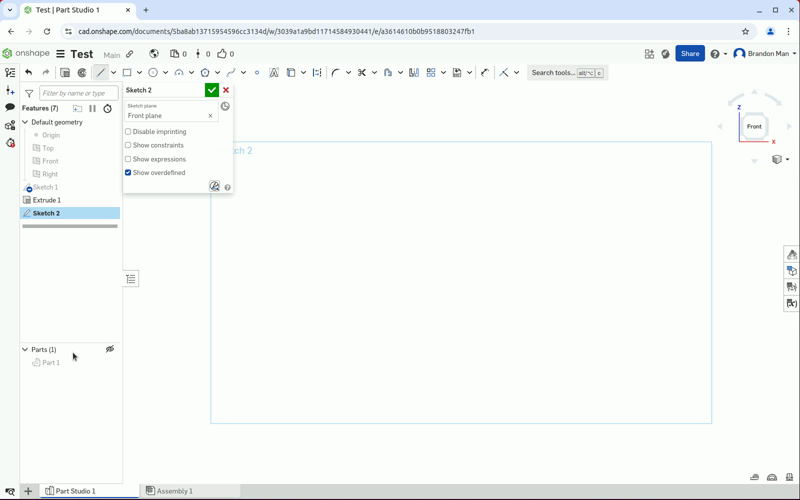
key_down(shift)
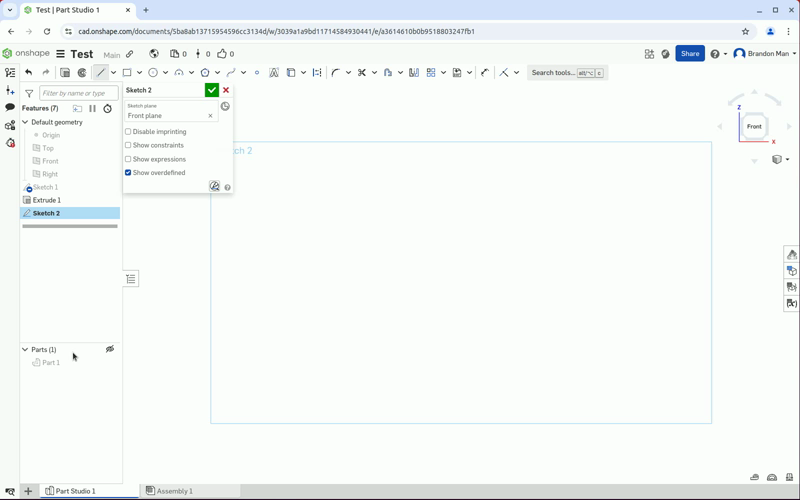
mouse_move(460, 264)
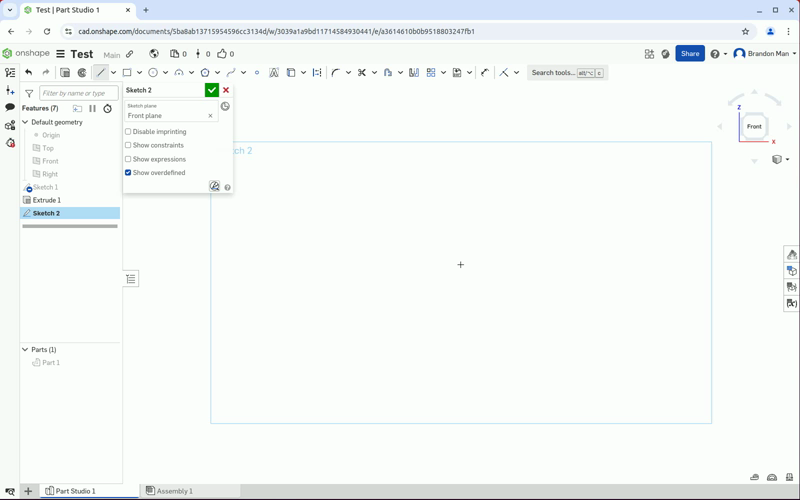
click(460, 264)
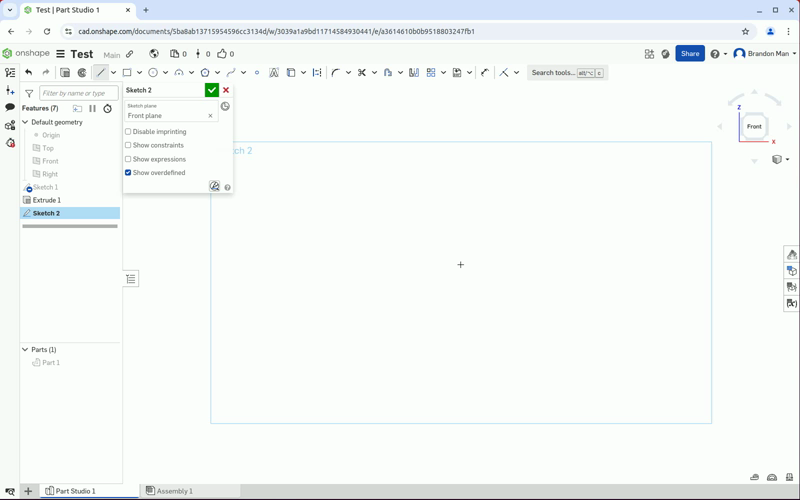
key_up(shift)
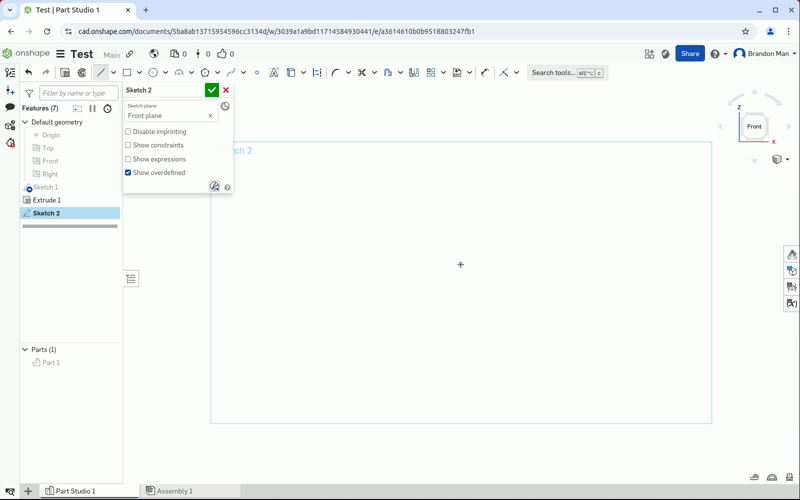
key_down(shift)
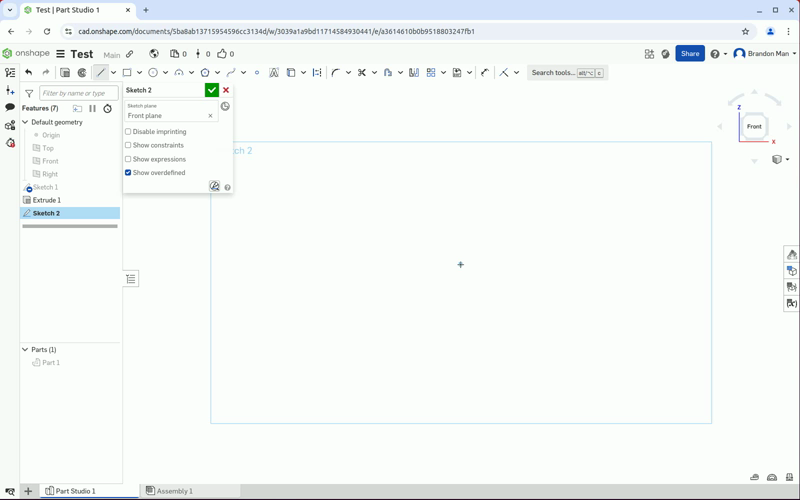
mouse_move(573, 264)
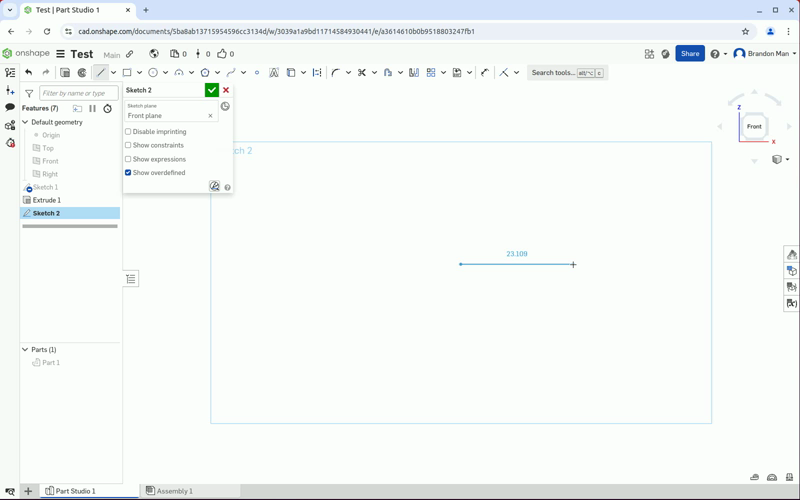
click(573, 264)
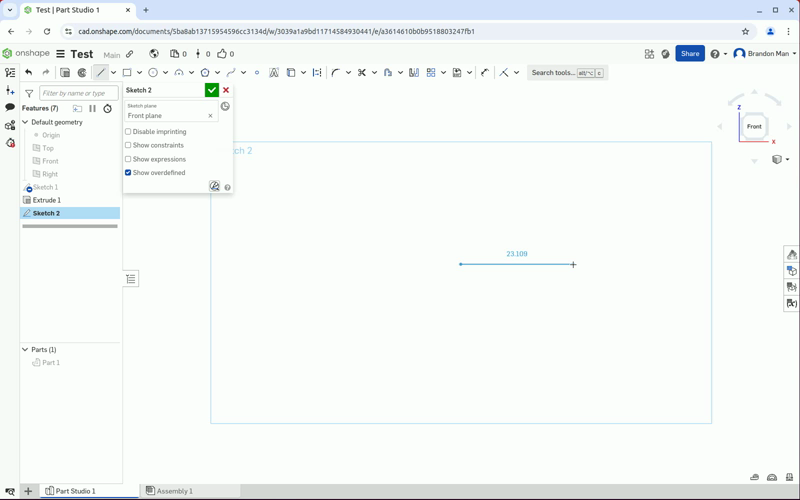
key_up(shift)
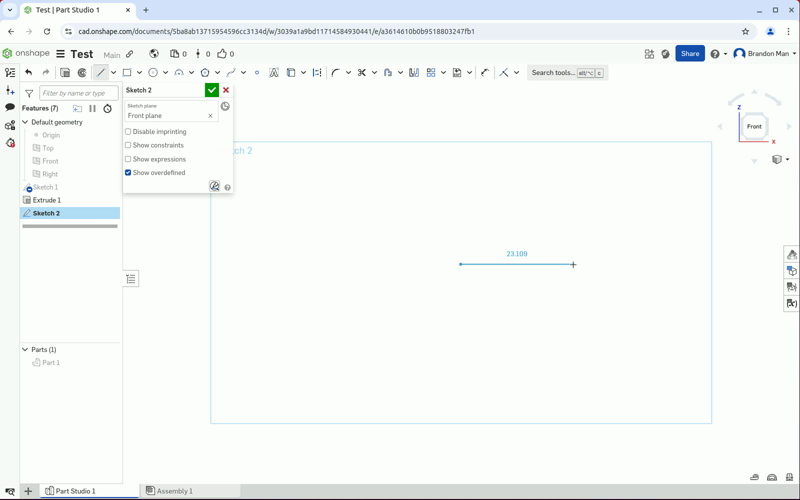
key_down(shift)
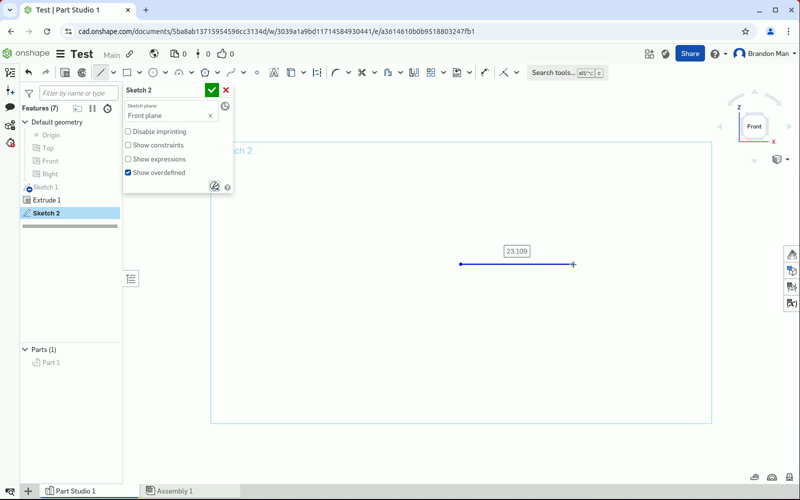
mouse_move(589, 264)
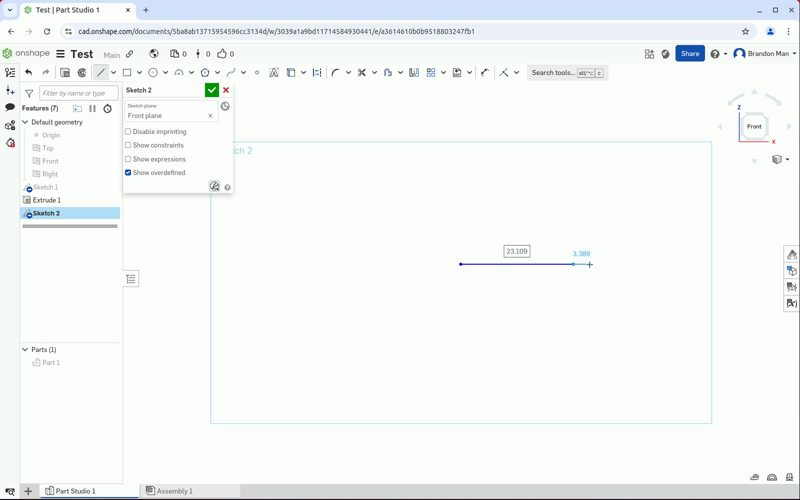
mouse_move(573, 254)
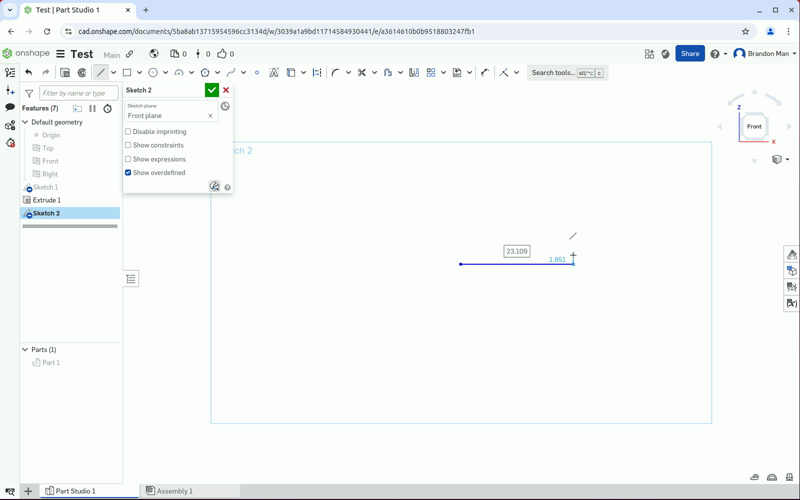
click(573, 254)
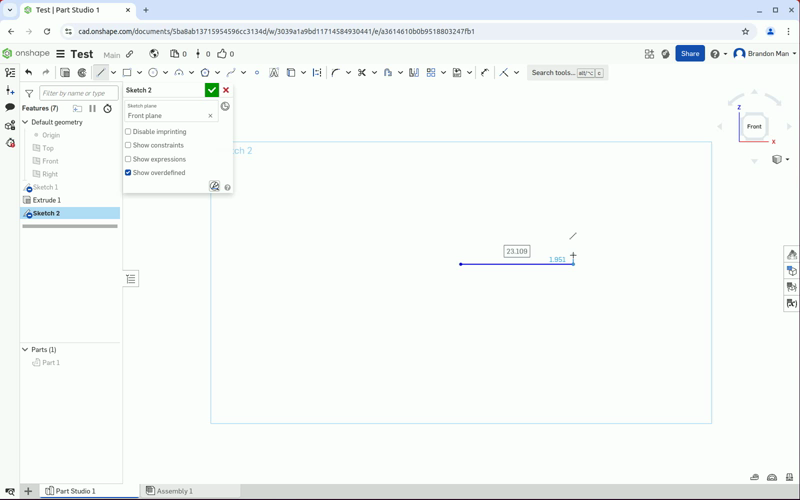
key_up(shift)
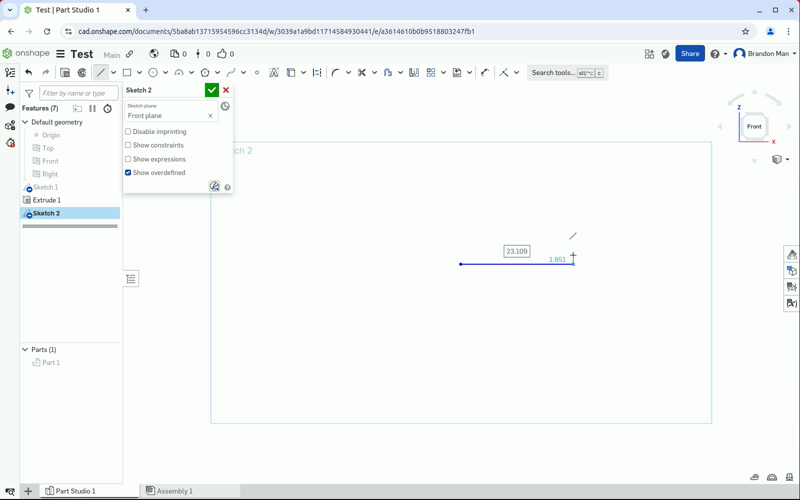
key(esc)
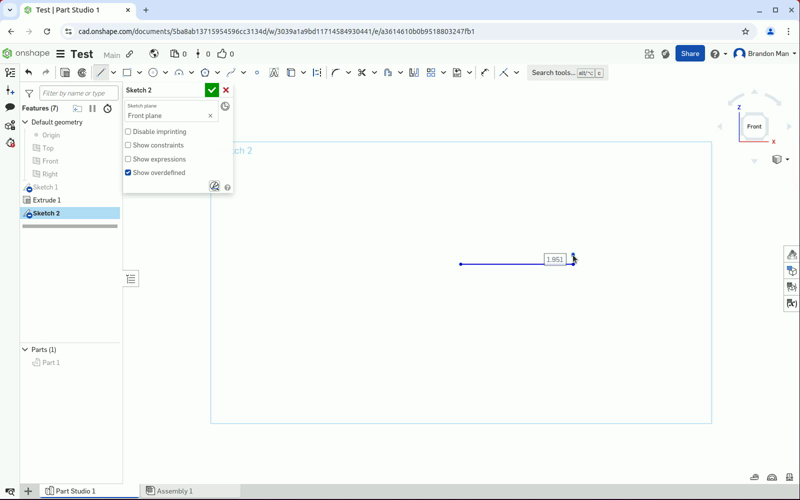
key(a)
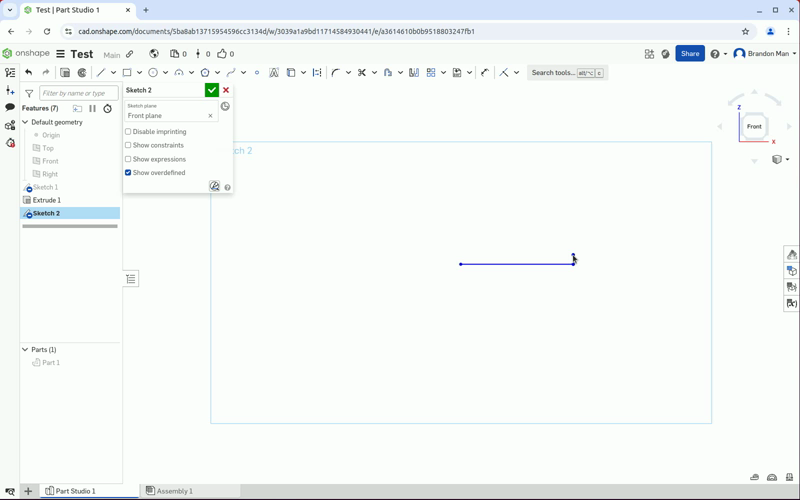
mouse_move(573, 254)
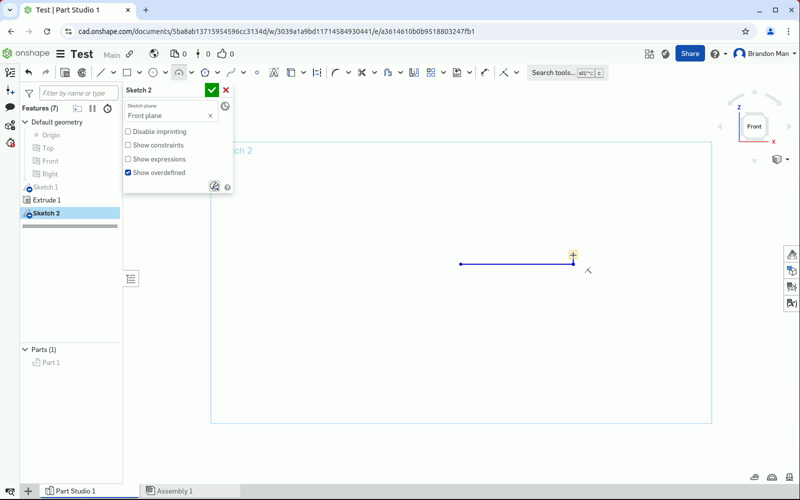
click(573, 254)
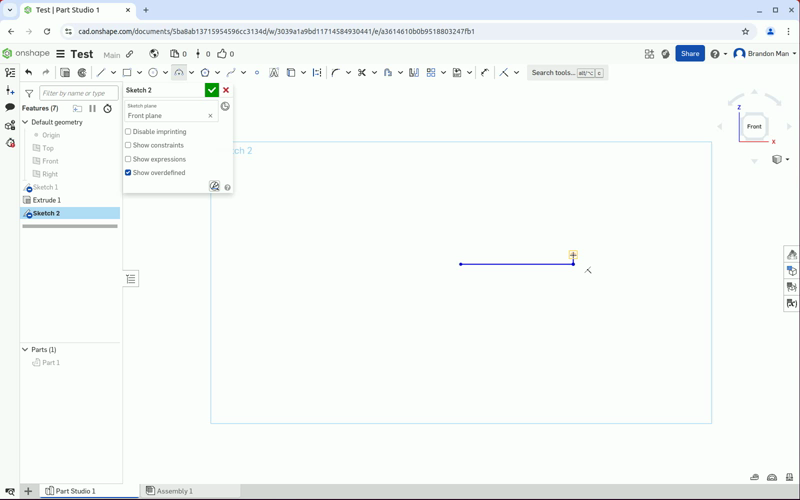
key_down(shift)
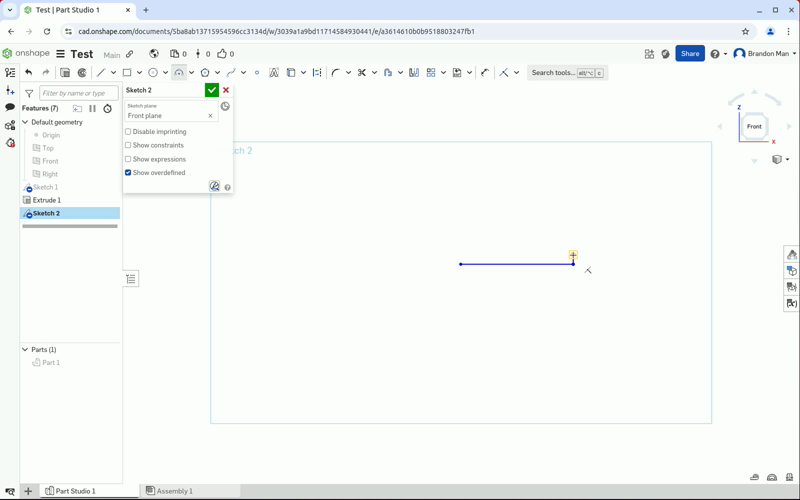
mouse_move(563, 245)
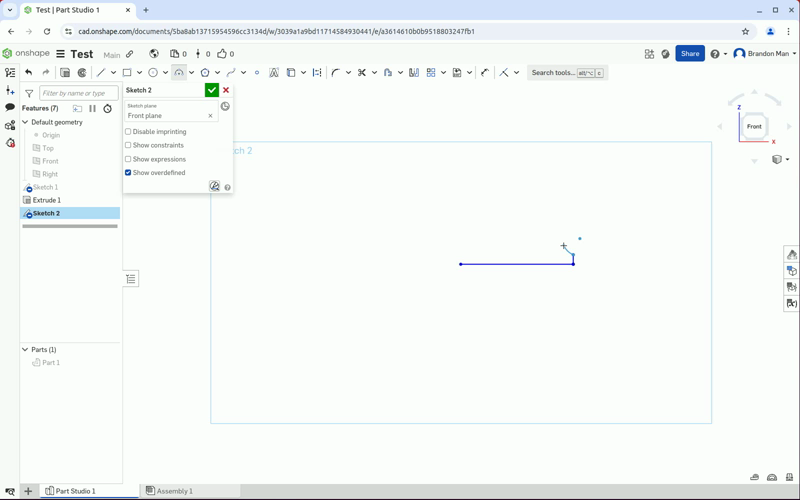
click(563, 245)
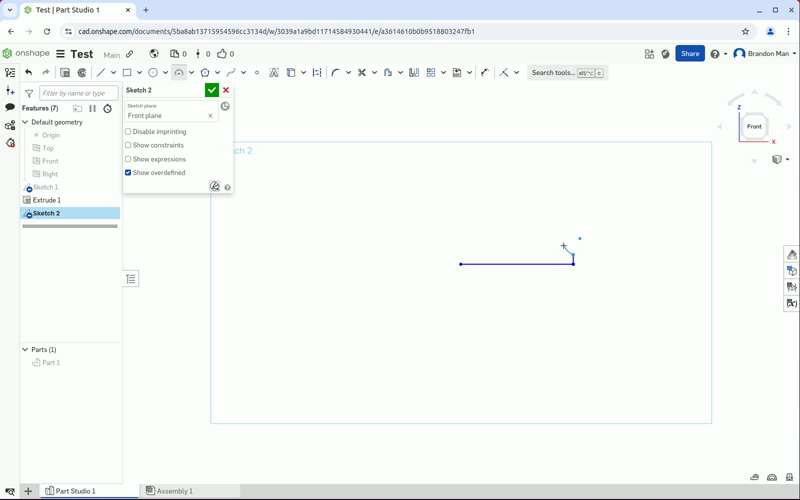
mouse_move(570, 248)
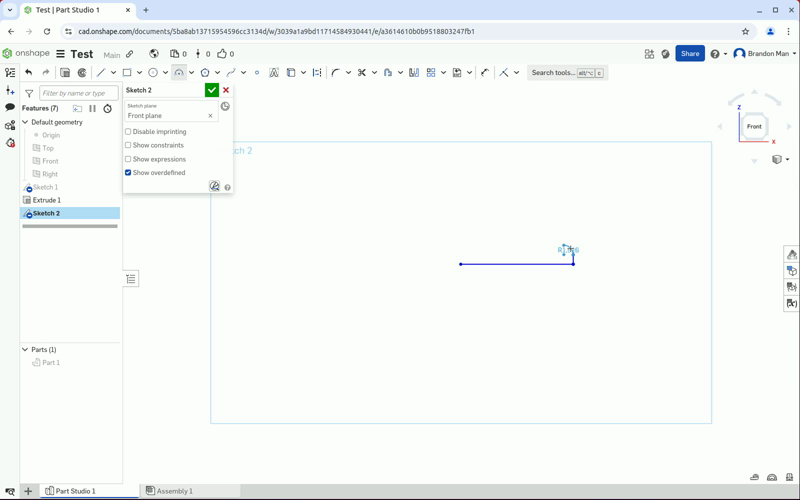
click(570, 248)
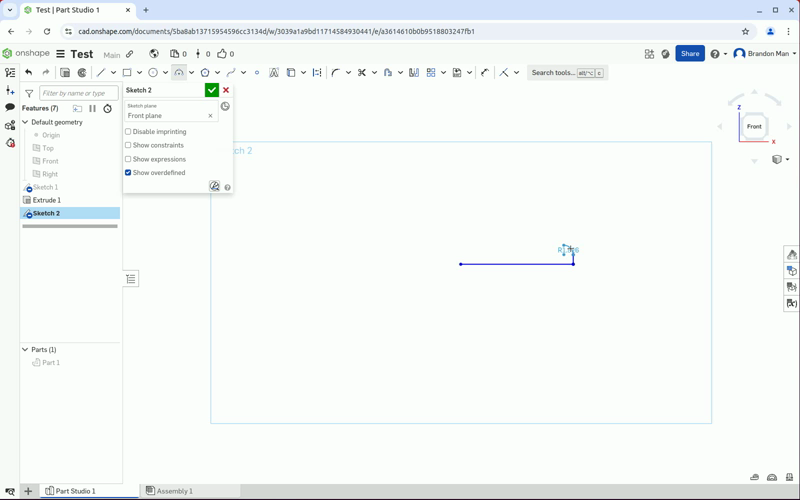
key_up(shift)
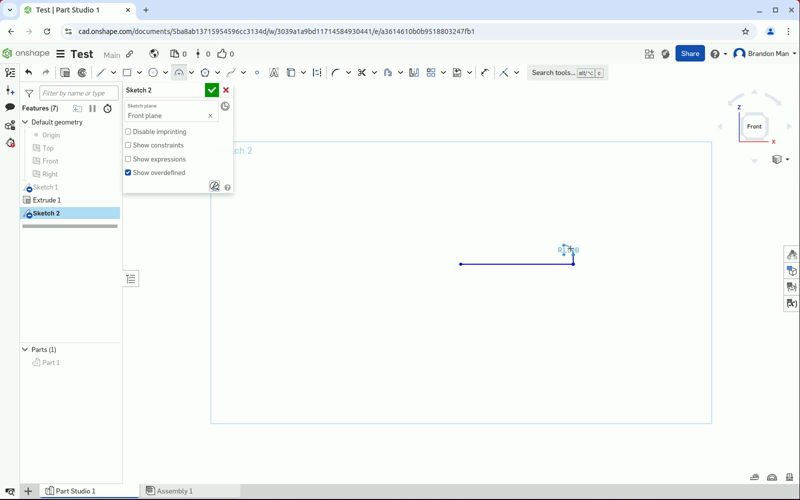
key(esc)
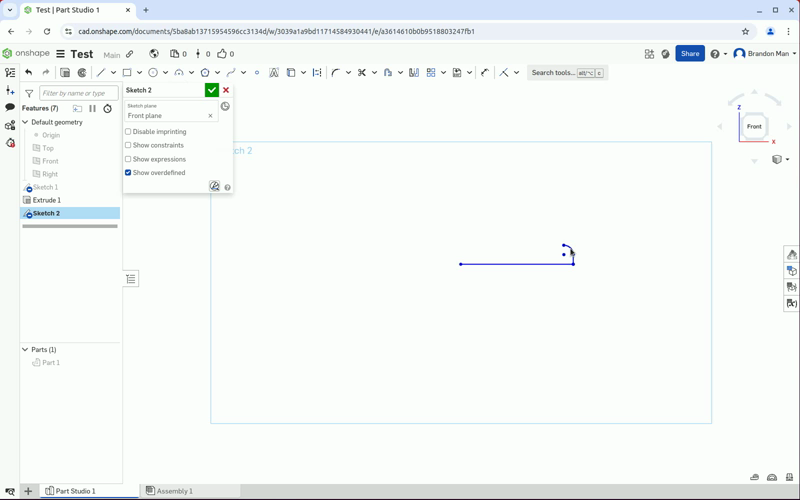
key(l)
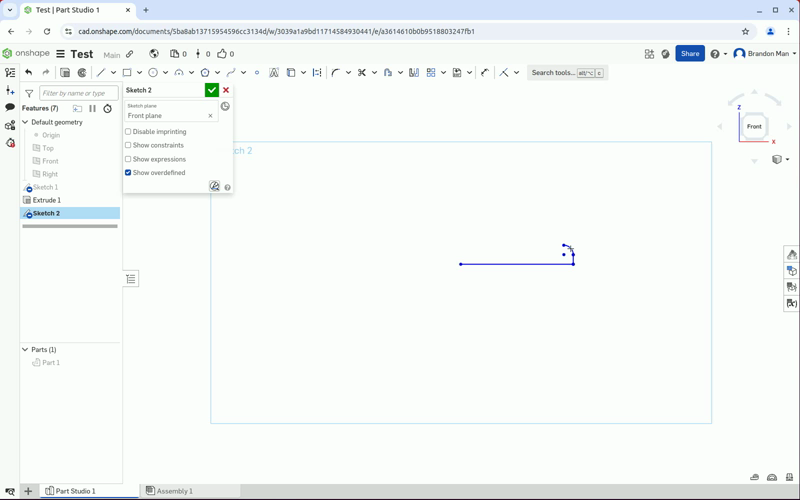
mouse_move(563, 245)
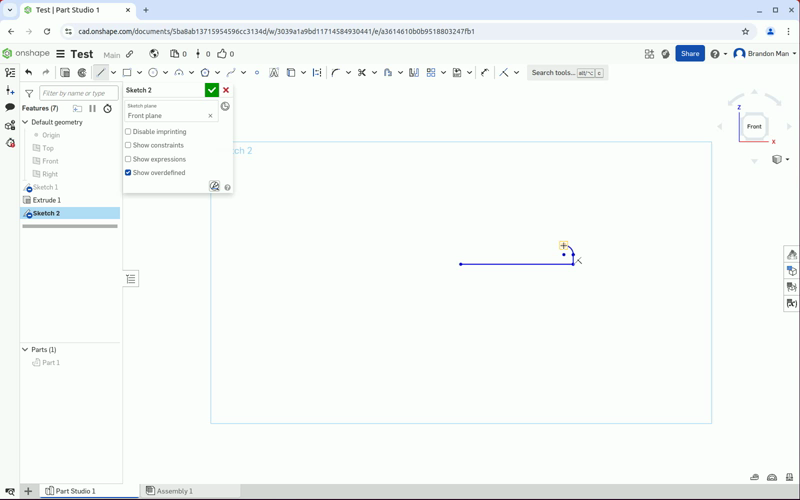
click(563, 245)
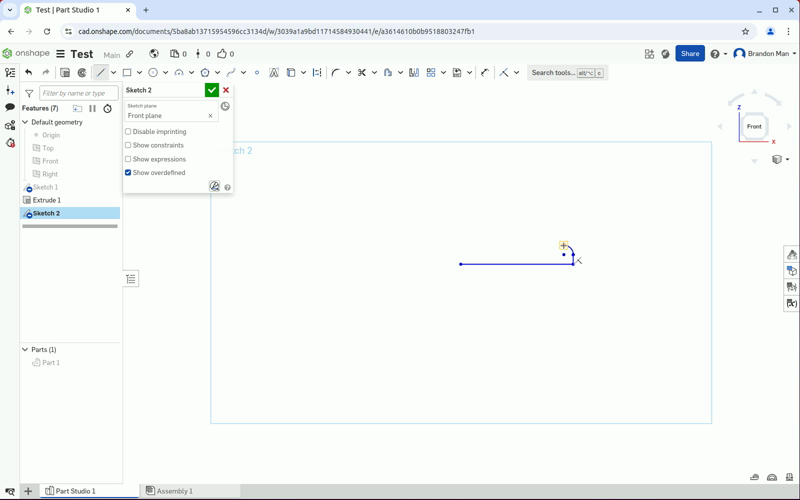
key_down(shift)
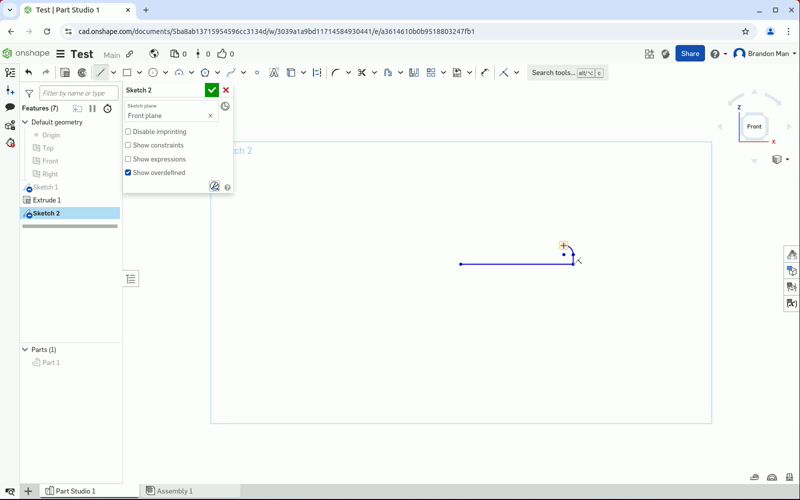
mouse_move(589, 245)
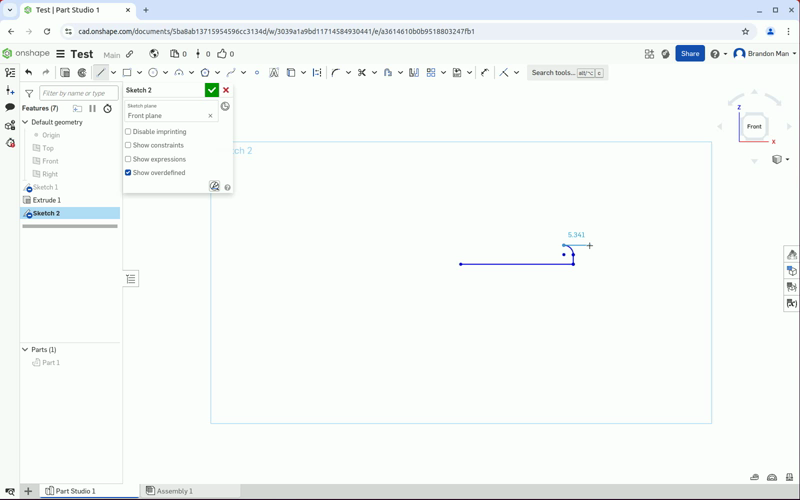
mouse_move(535, 245)
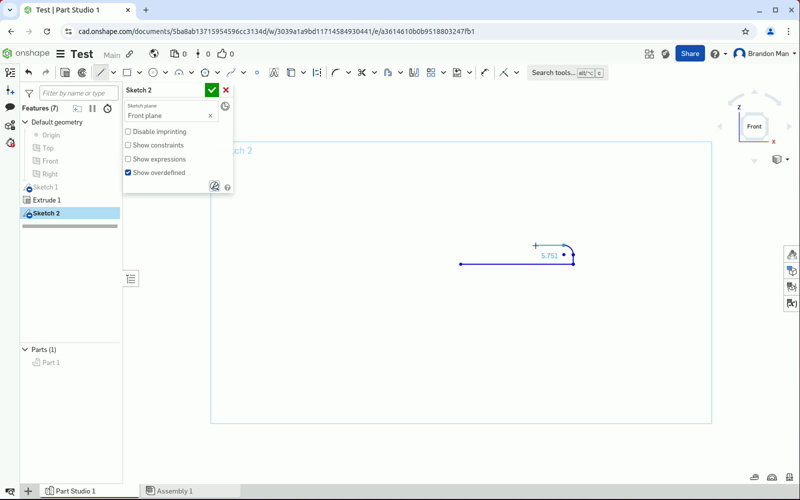
click(535, 245)
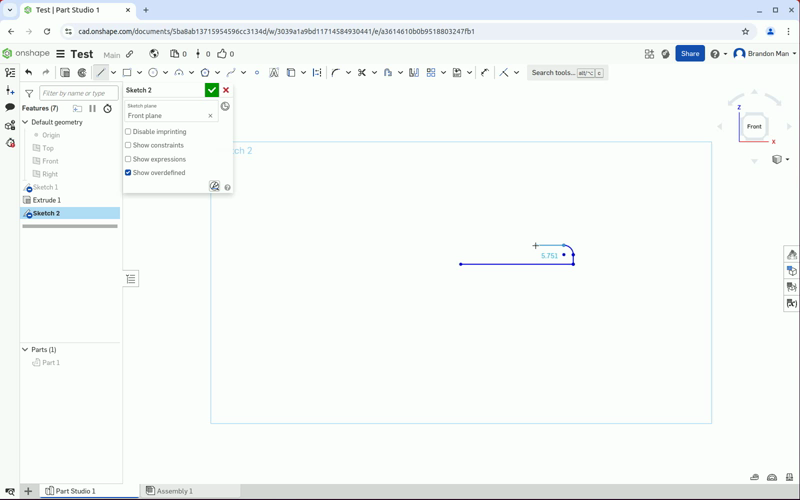
key_up(shift)
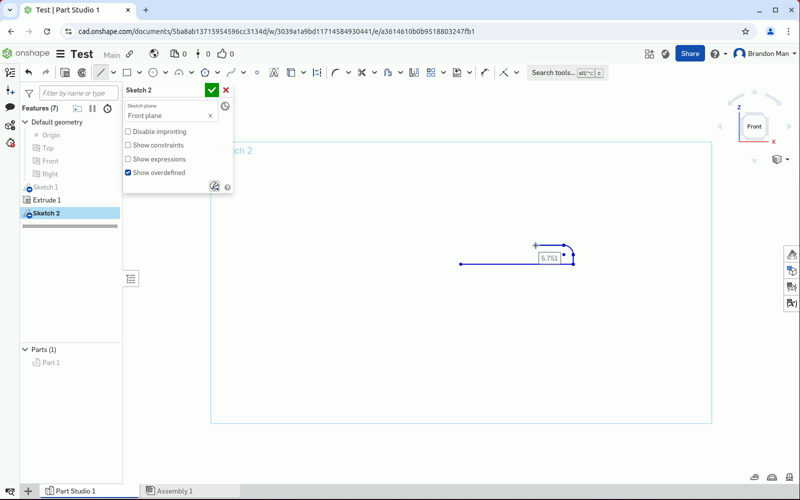
key(esc)
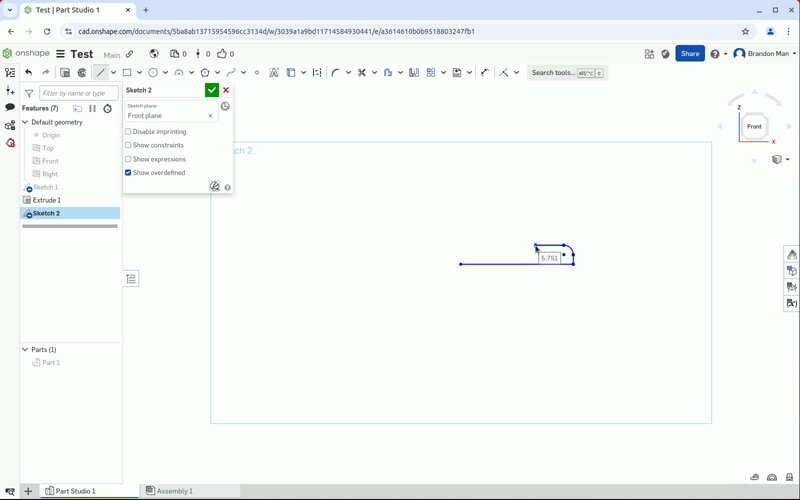
key(a)
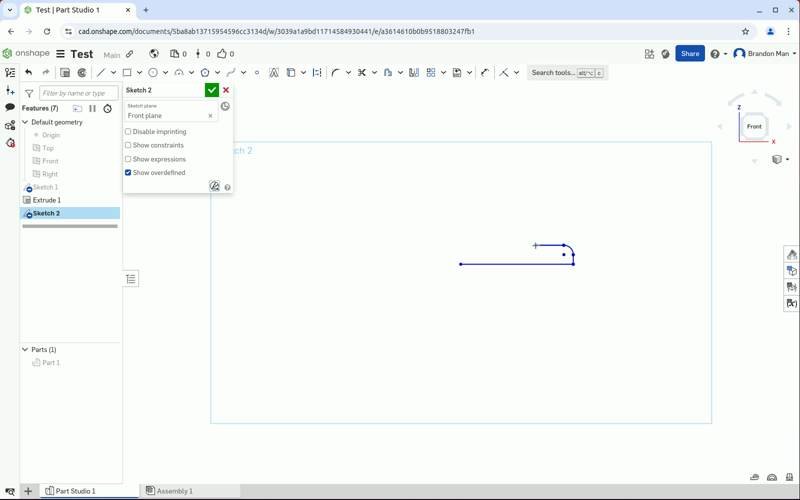
mouse_move(535, 245)
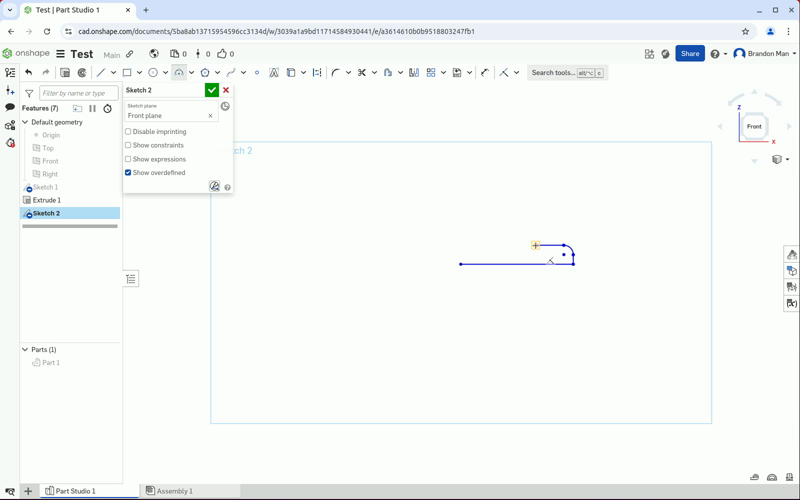
click(535, 245)
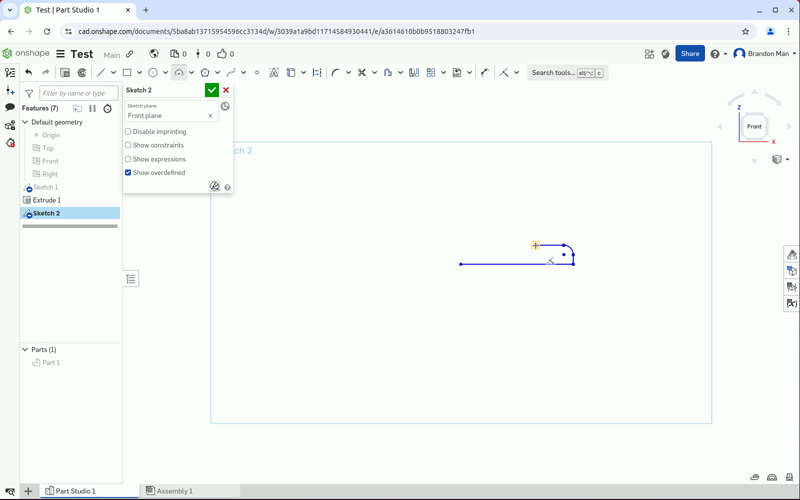
key_down(shift)
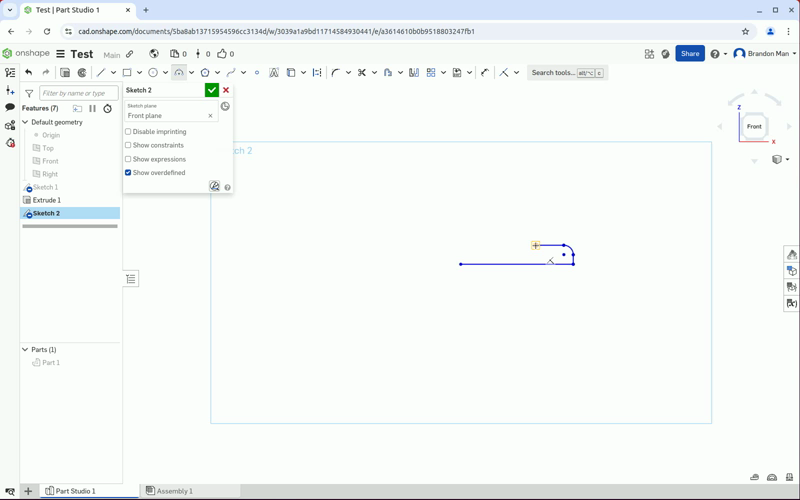
mouse_move(460, 245)
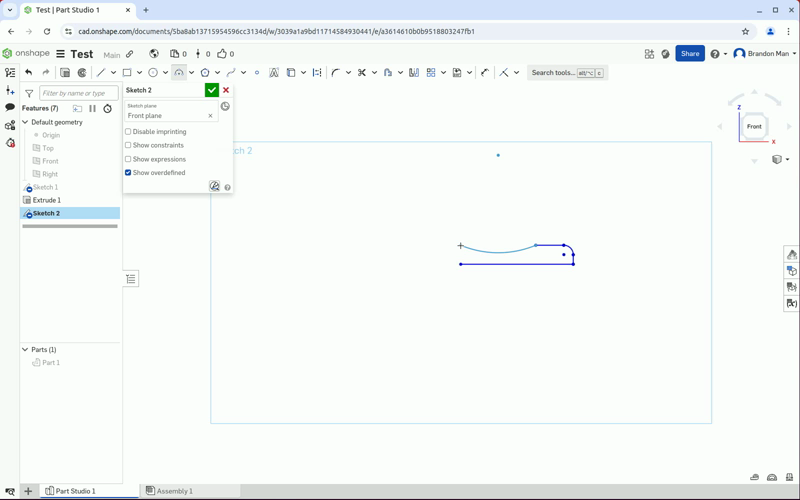
click(460, 245)
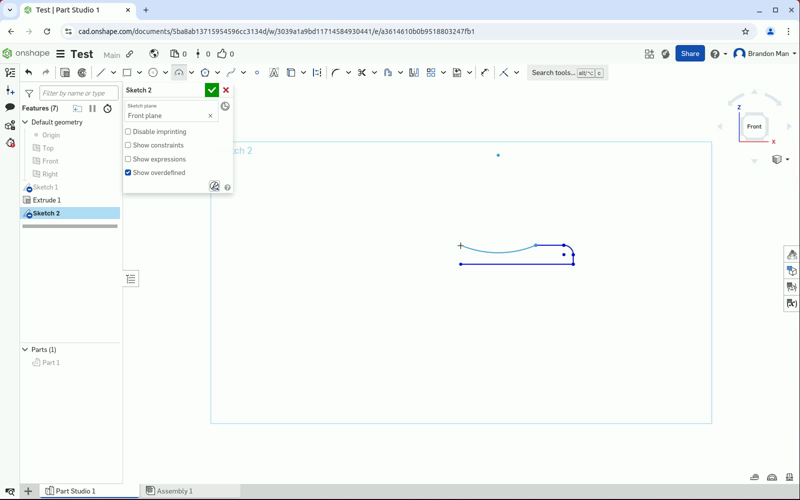
mouse_move(498, 207)
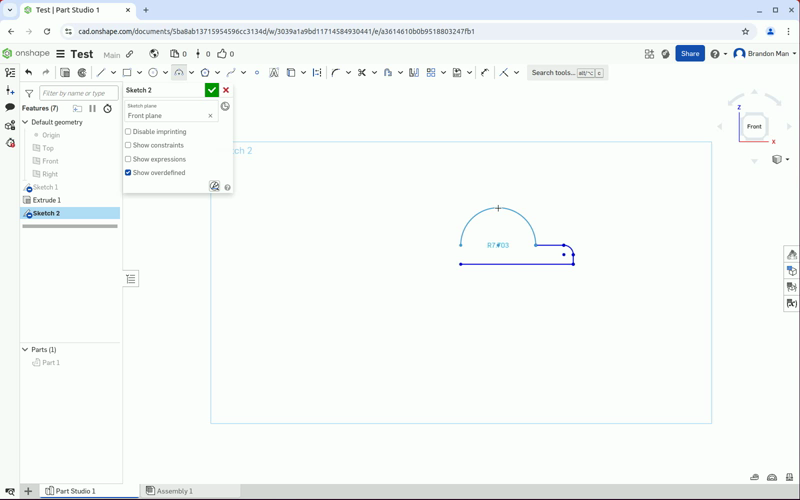
click(498, 207)
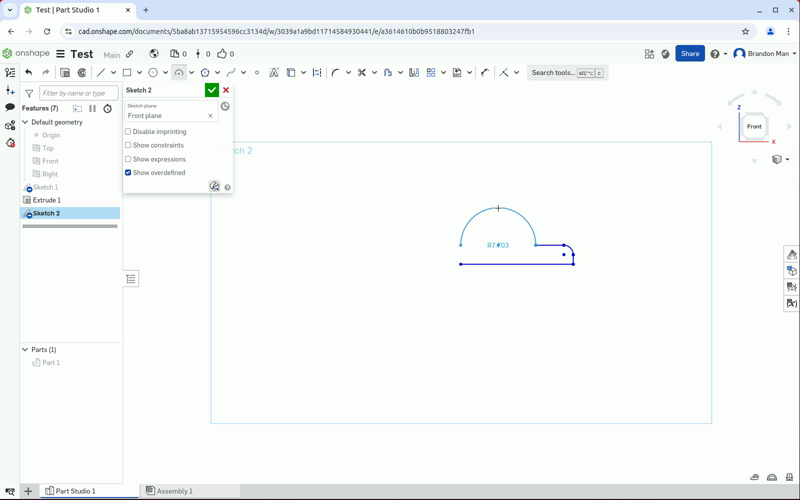
key_up(shift)
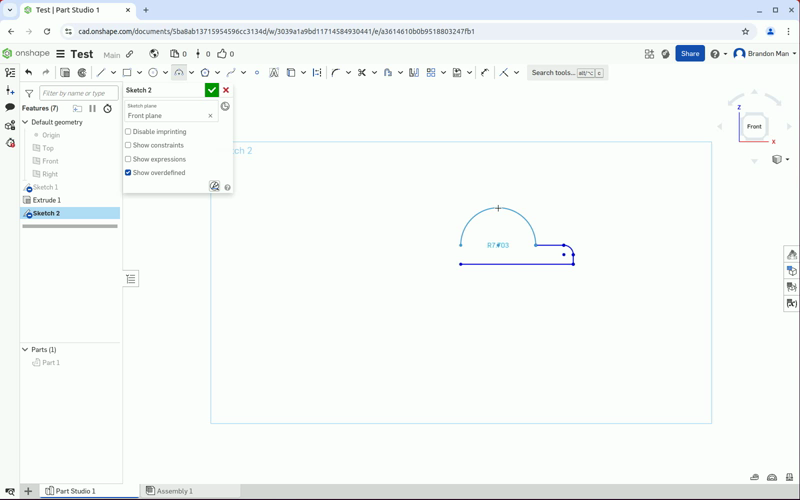
key(esc)
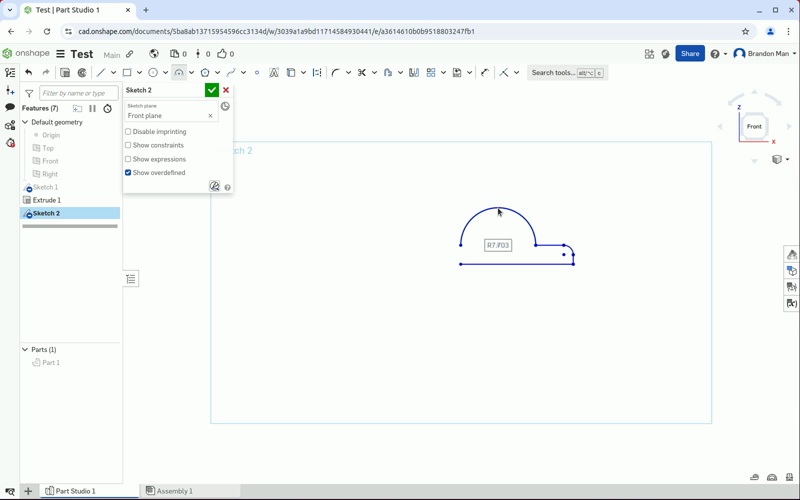
key(l)
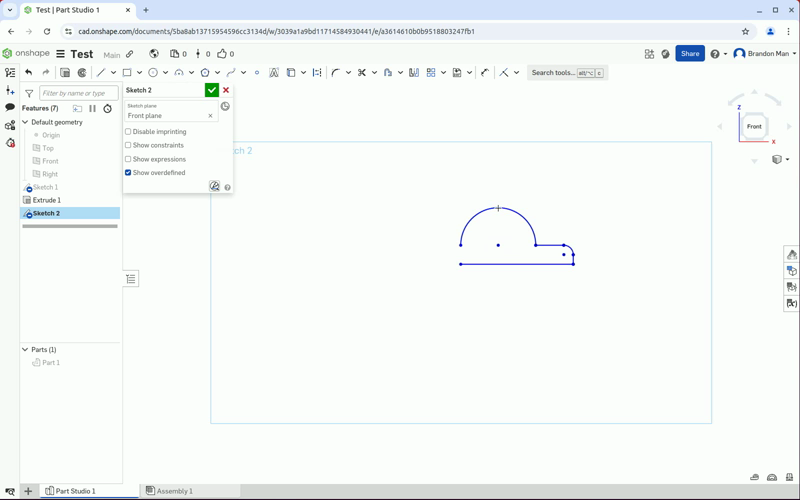
mouse_move(460, 245)
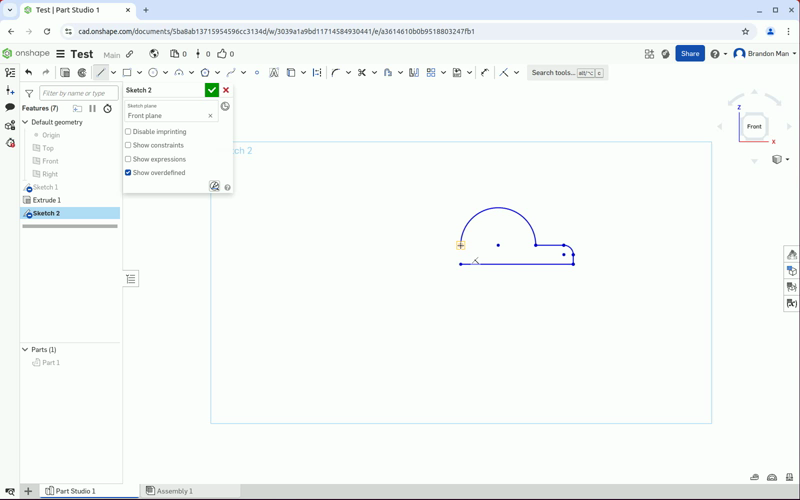
click(460, 245)
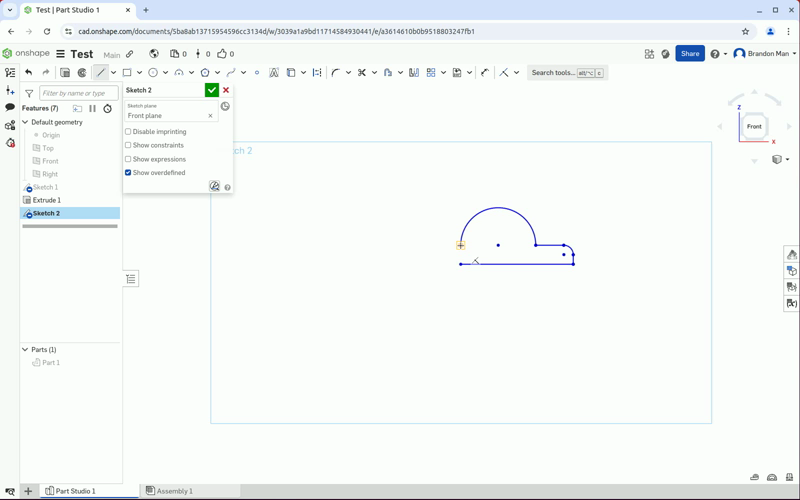
mouse_move(490, 245)
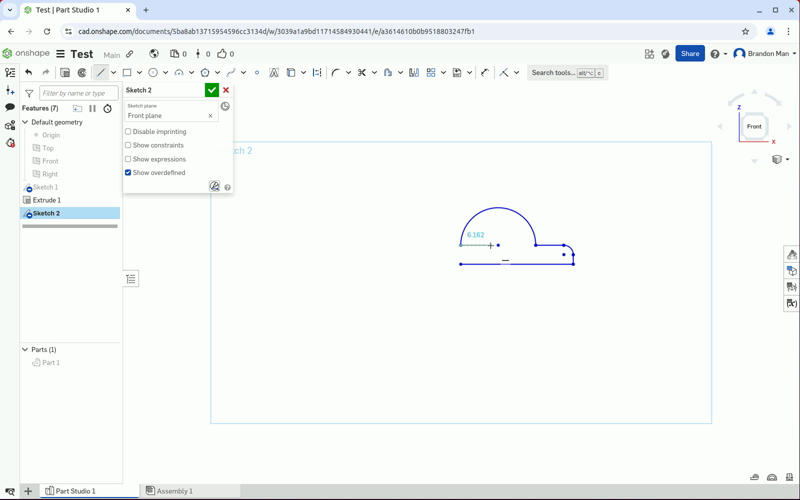
key_down(shift)
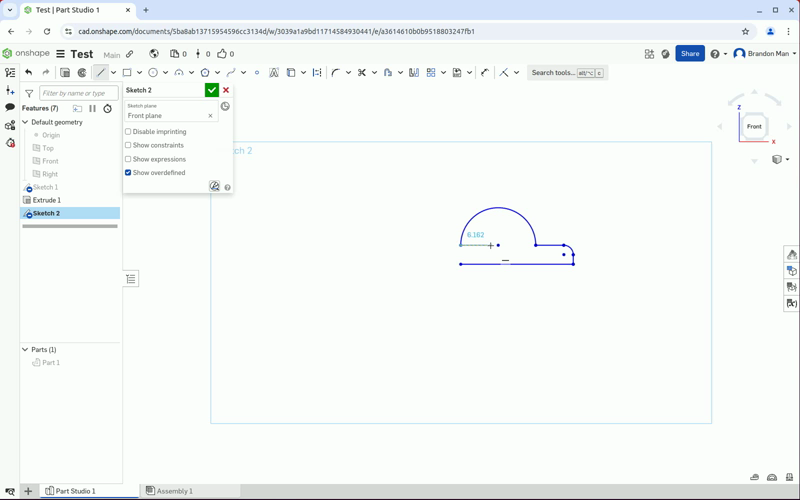
mouse_move(460, 264)
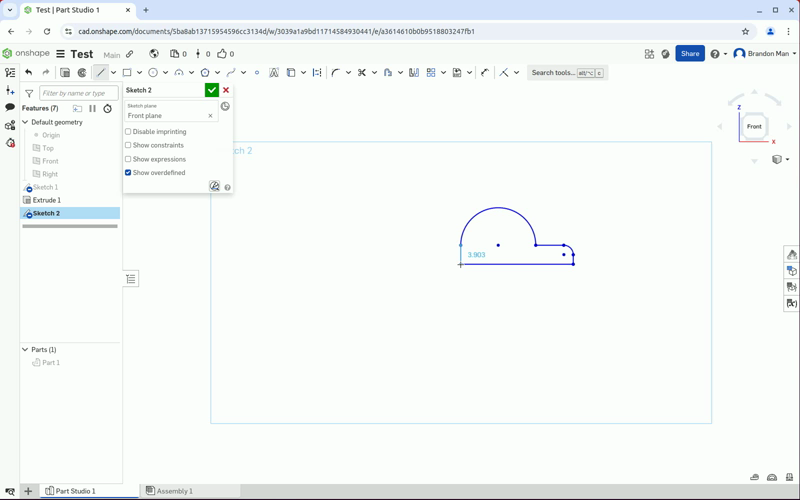
key_up(shift)
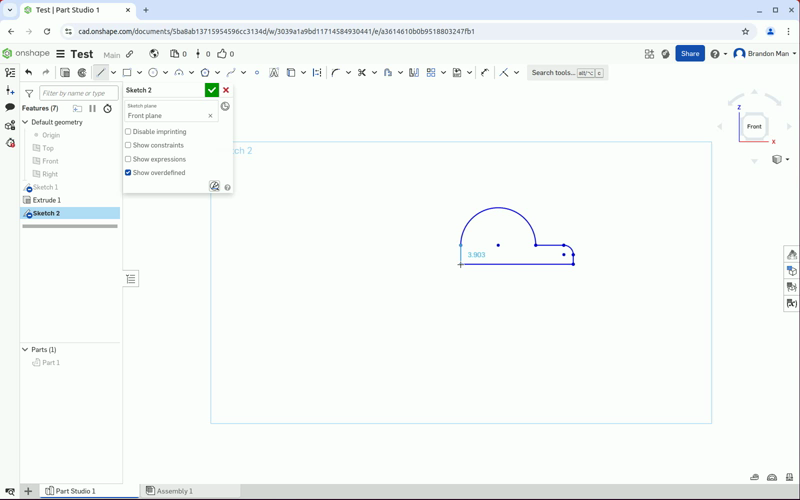
click(460, 264)
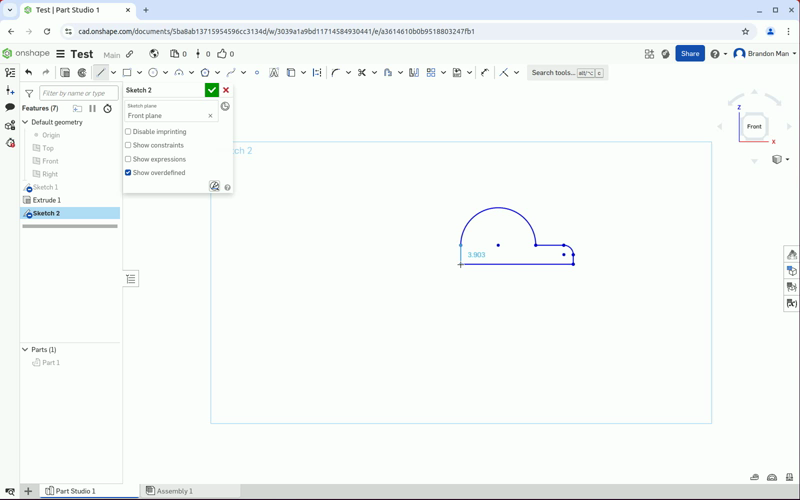
key(esc)
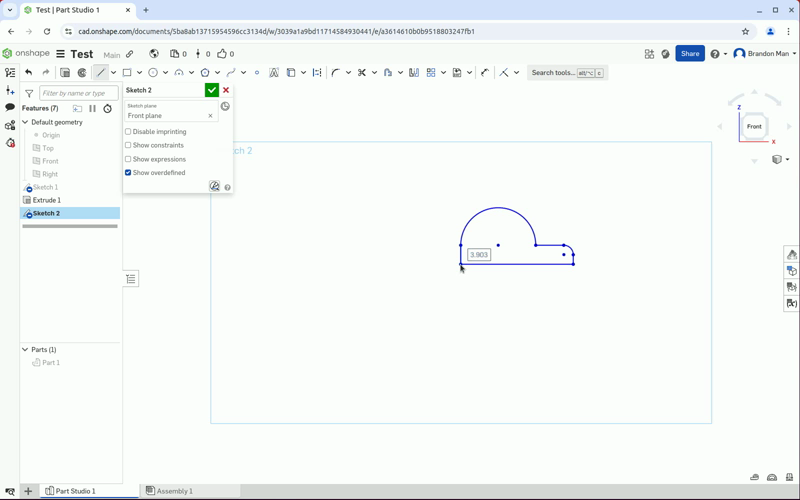
mouse_move(481, 238)
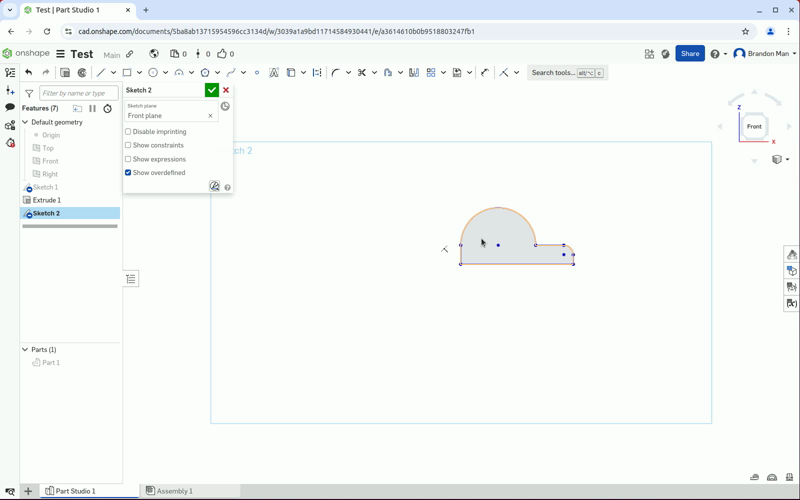
click(481, 238)
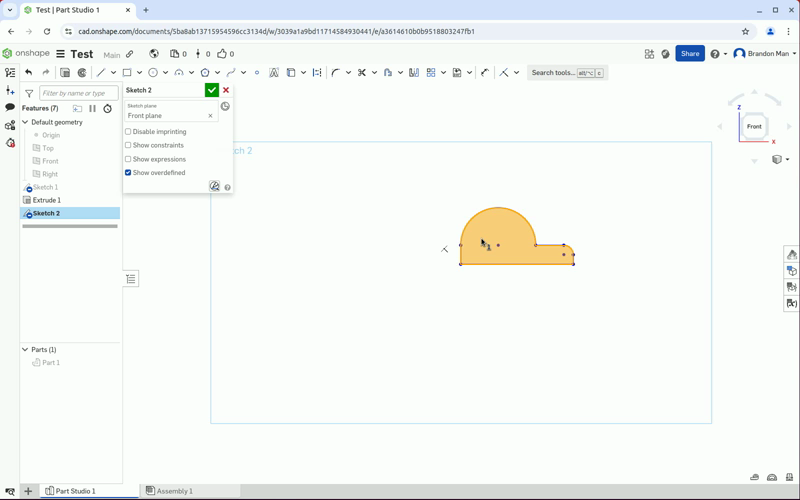
mouse_move(73, 352)
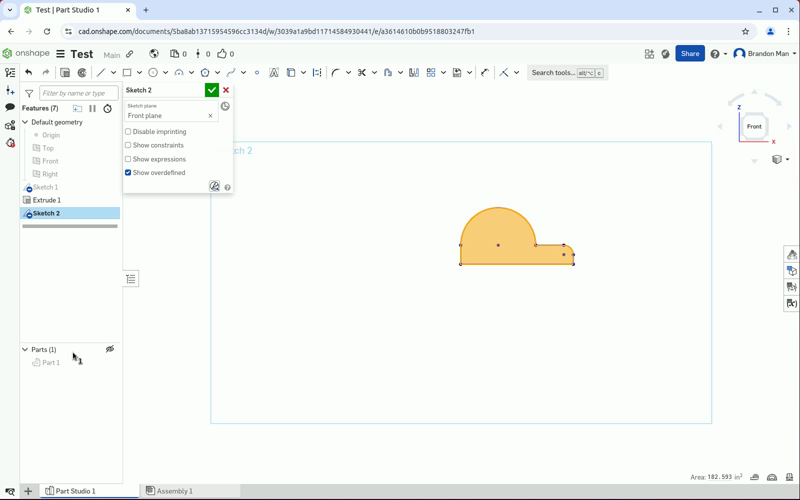
key(shift+y)
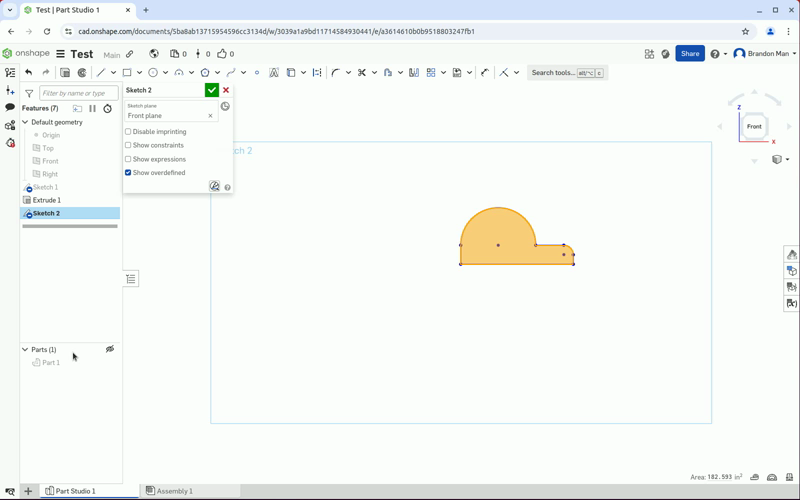
key(shift+e)
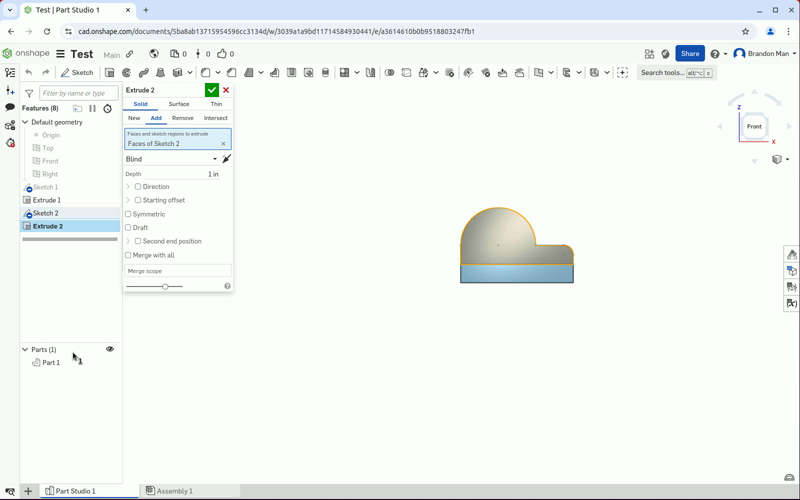
mouse_move(143, 106)
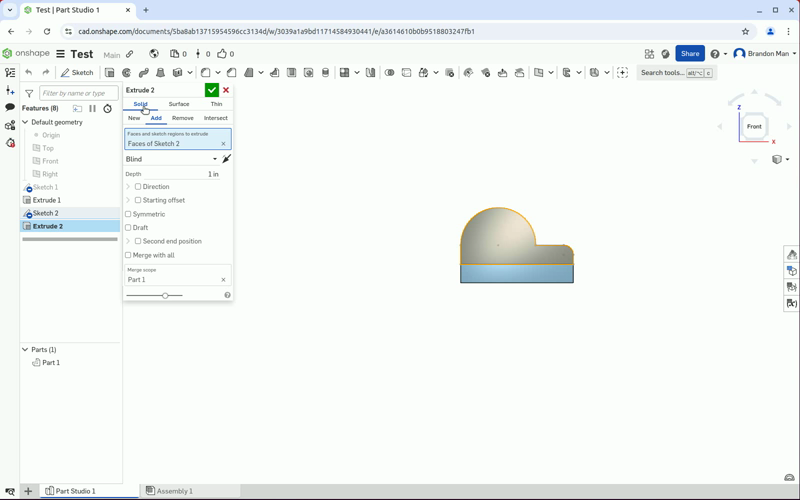
click(143, 106)
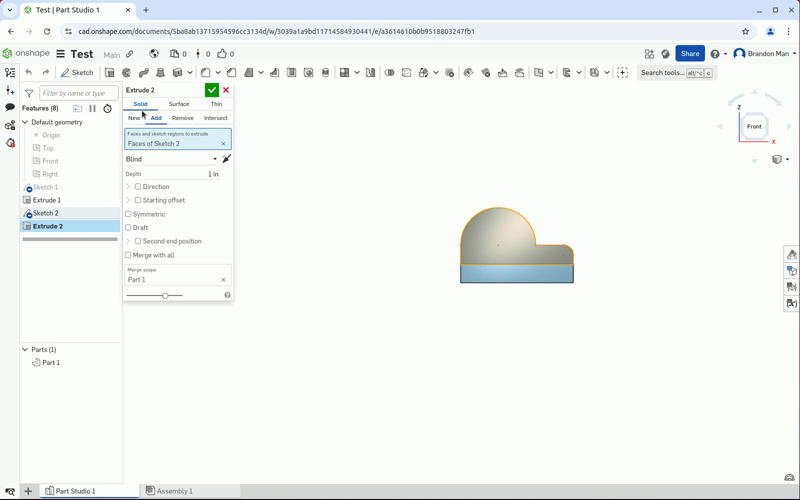
mouse_move(137, 120)
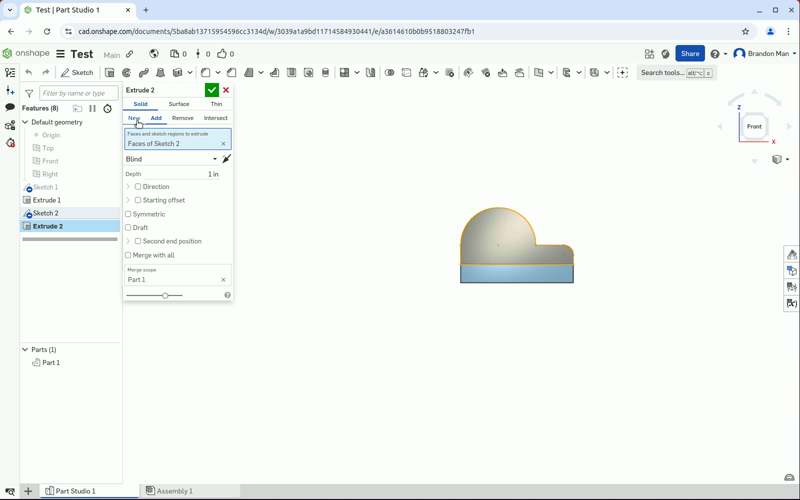
click(137, 120)
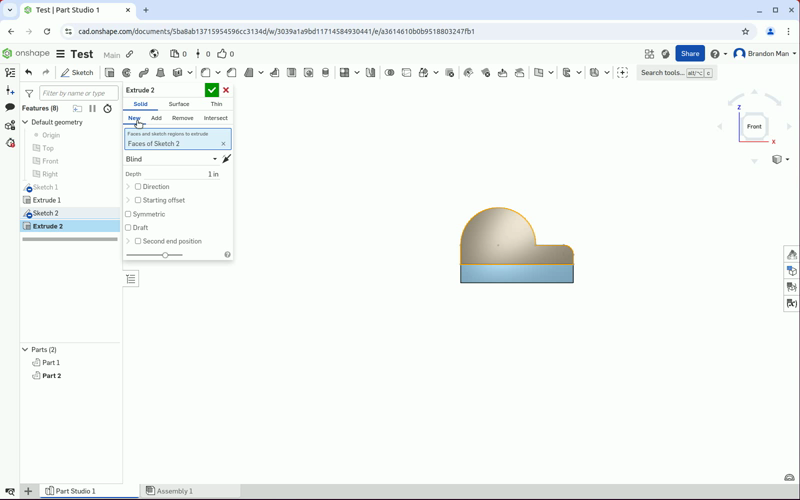
key(tab, 4)
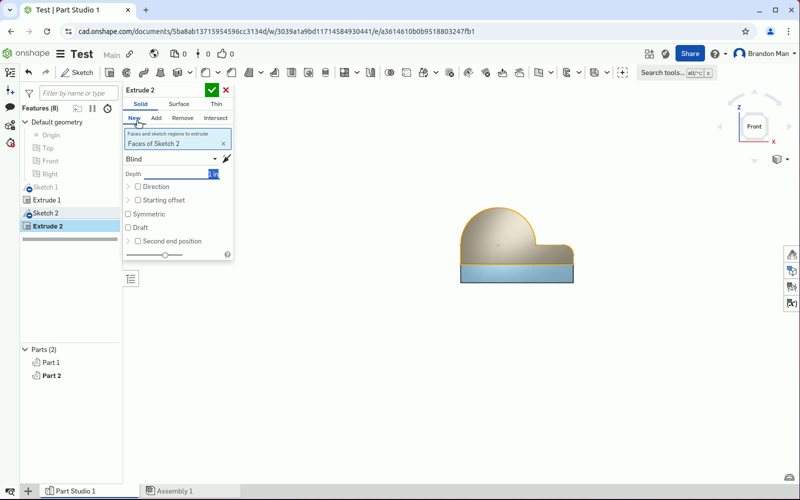
text(-7.703)
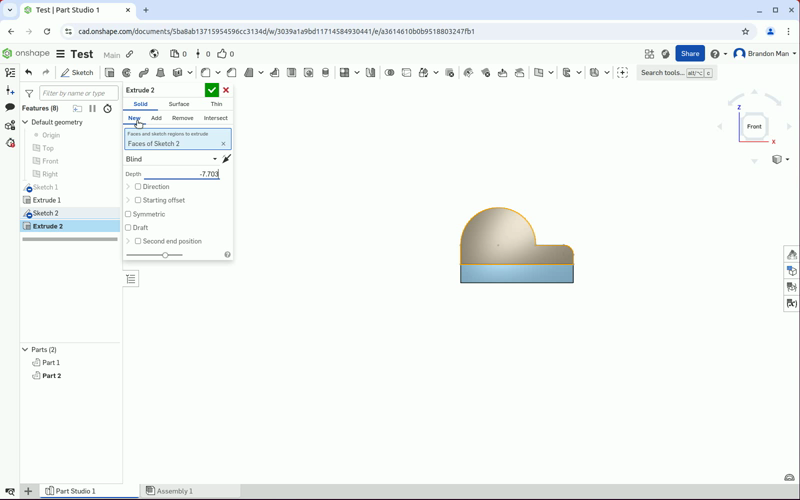
key(enter)
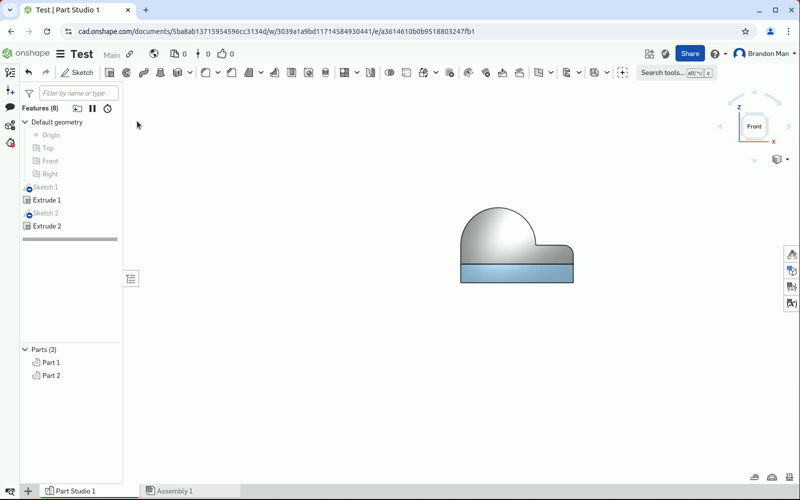
key(shift+h)
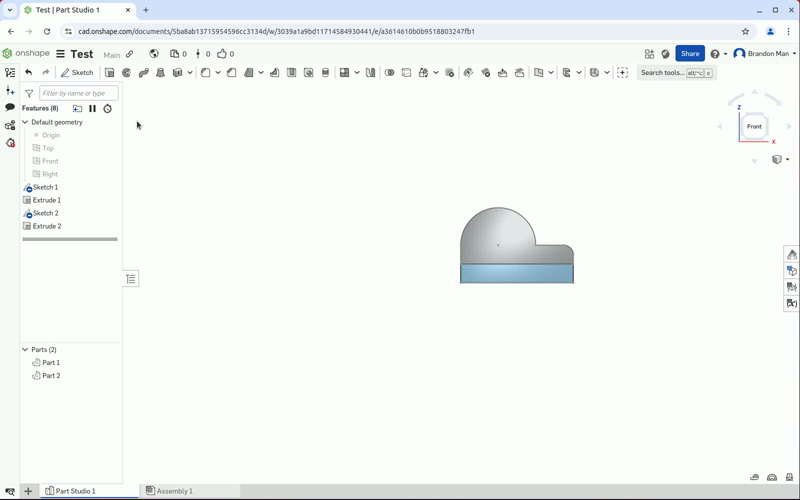
key(shift+h)
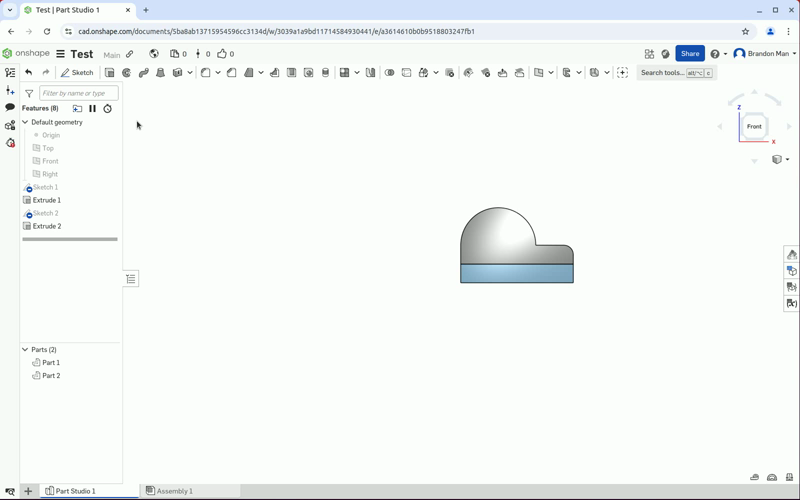
mouse_move(73, 189)
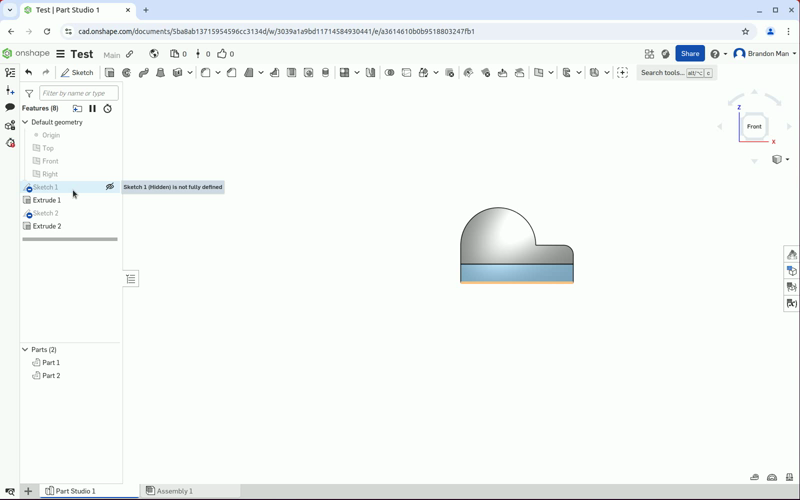
click(73, 189)
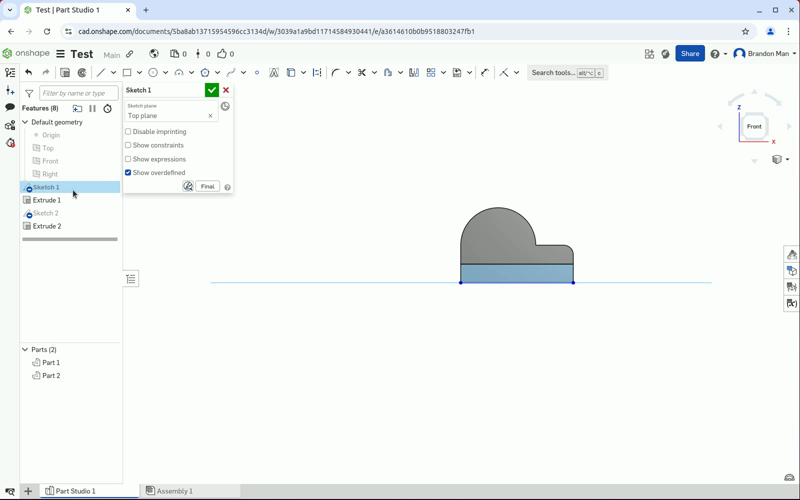
mouse_move(229, 92)
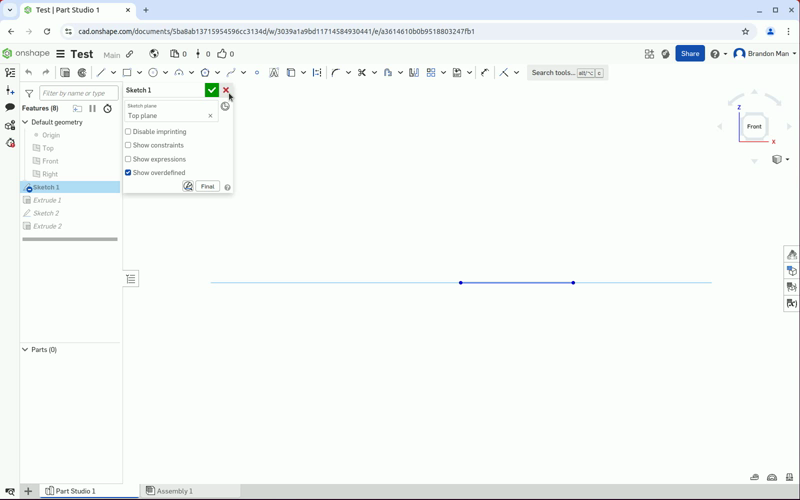
click(229, 92)
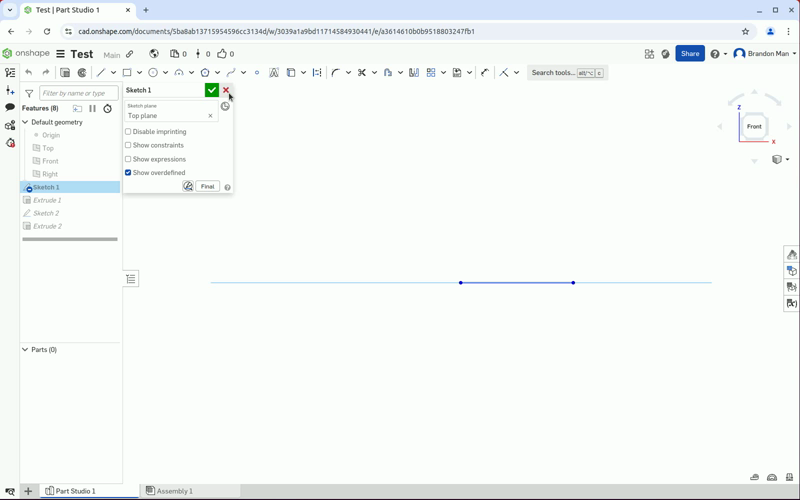
key(shift+s)
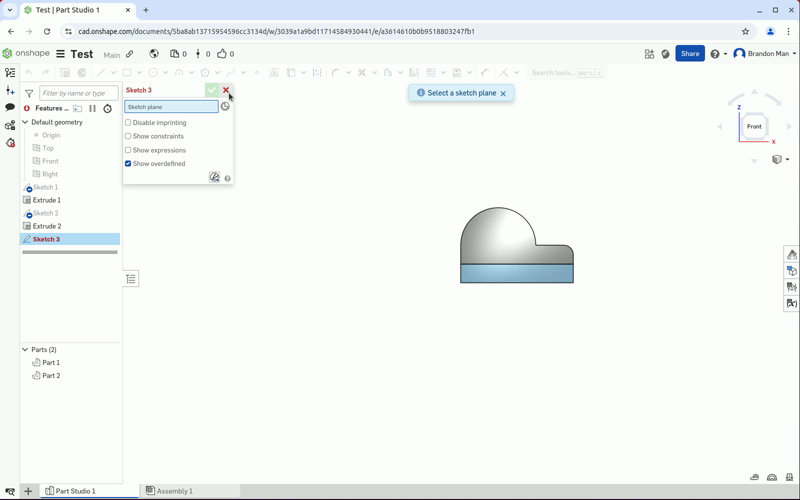
mouse_move(73, 163)
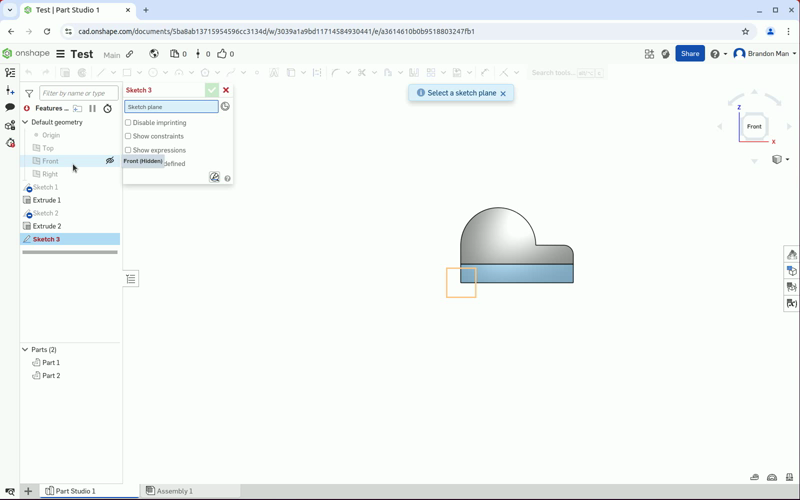
click(73, 163)
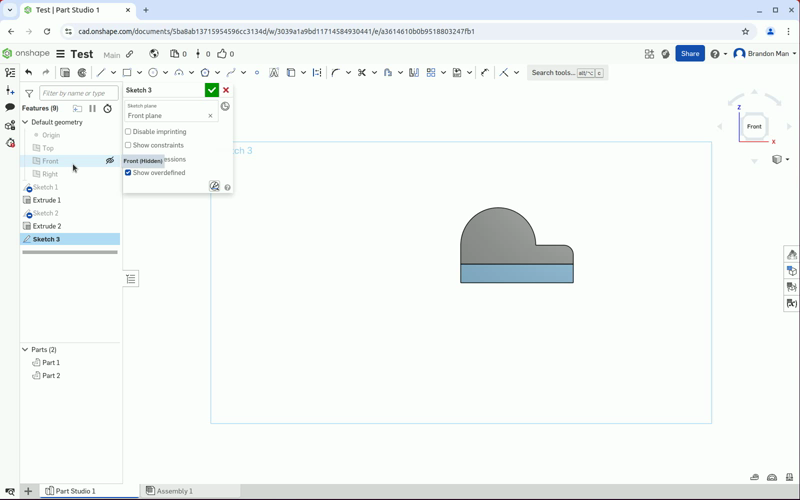
mouse_move(73, 352)
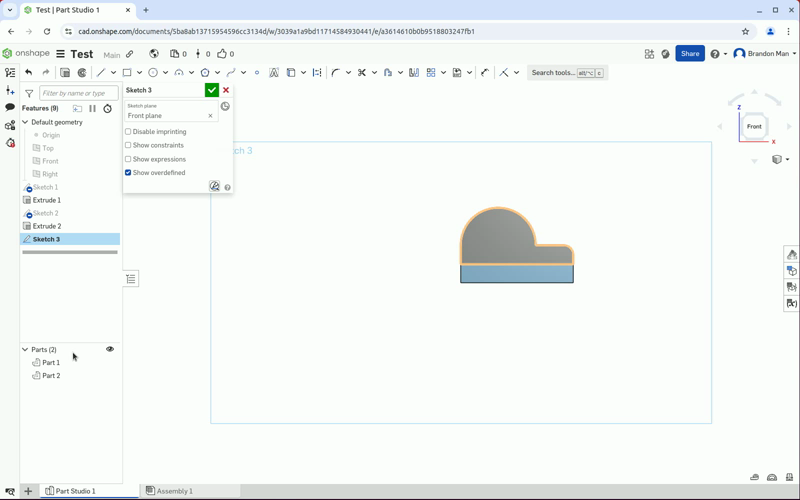
key(y)
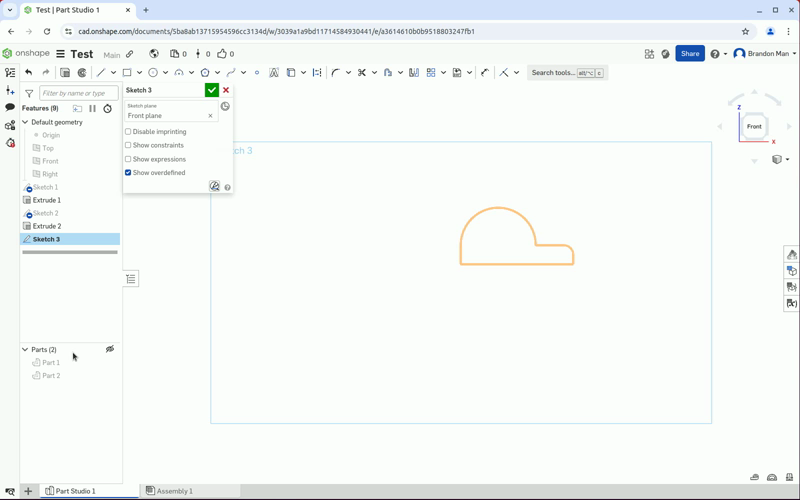
key(c)
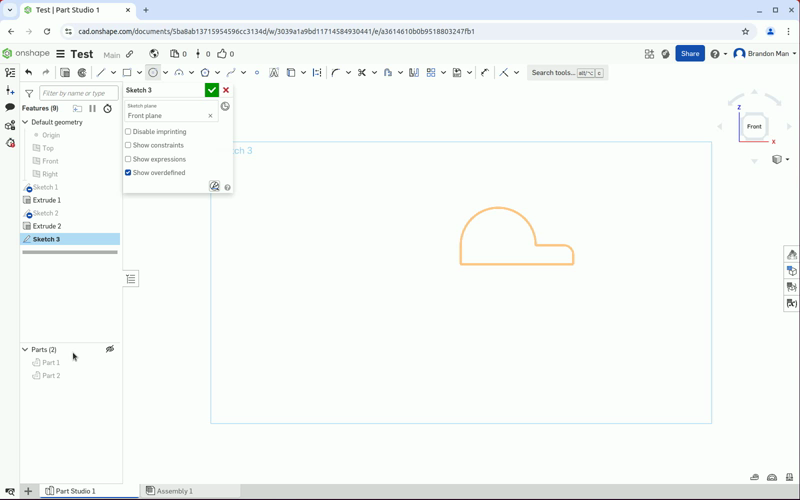
key_down(shift)
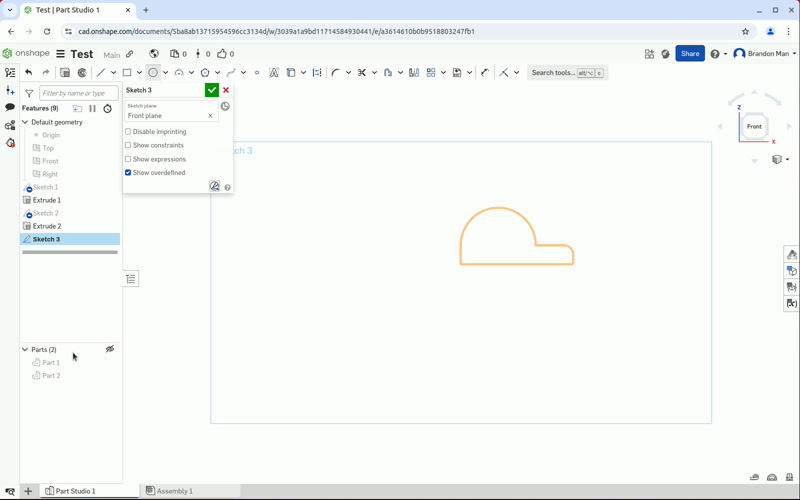
mouse_move(498, 245)
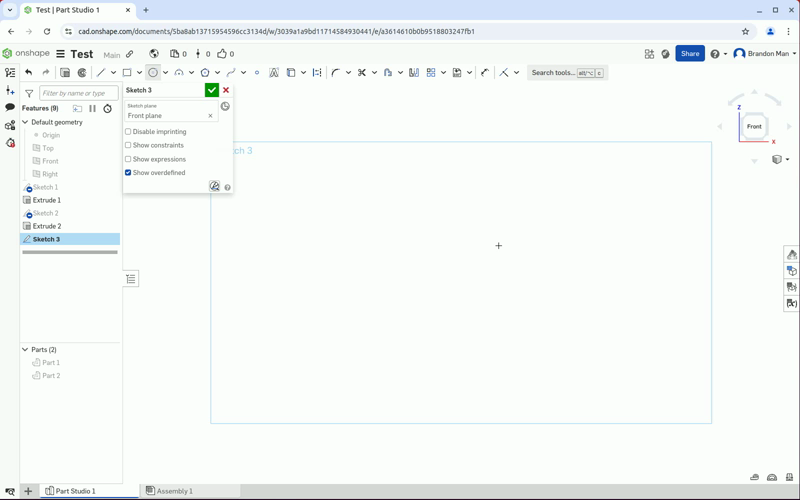
click(498, 245)
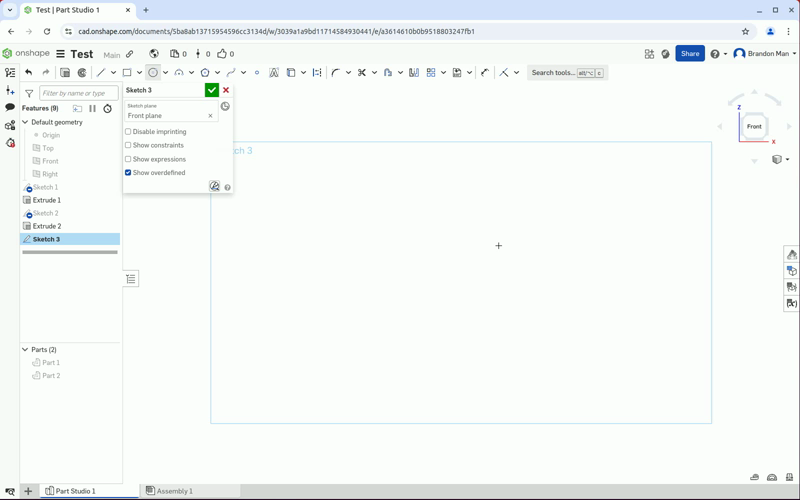
key_up(shift)
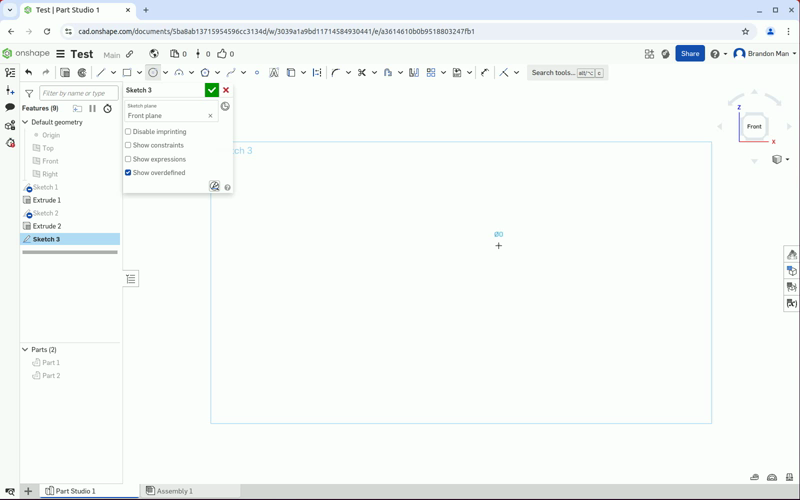
mouse_move(518, 245)
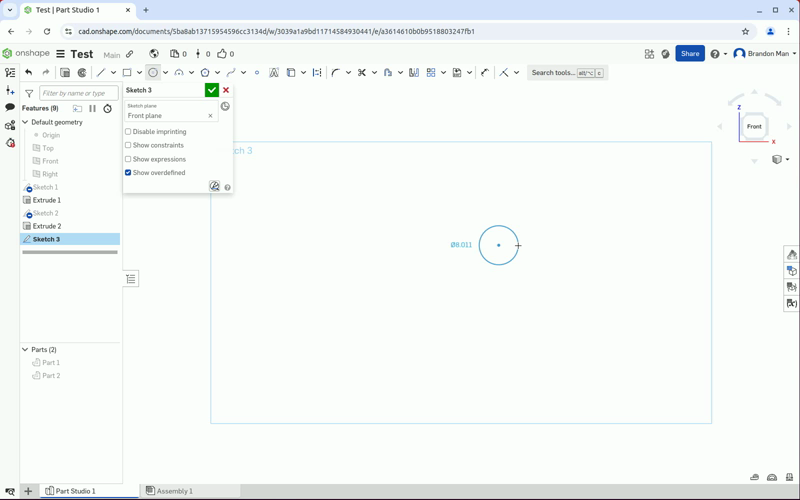
click(518, 245)
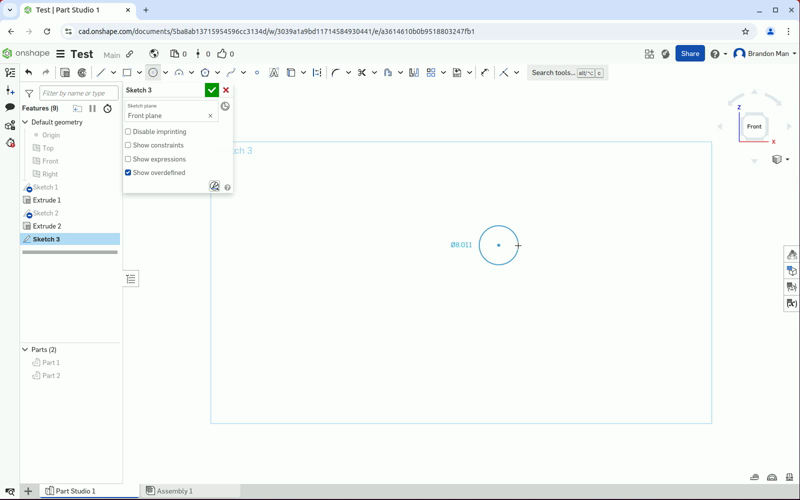
key(esc)
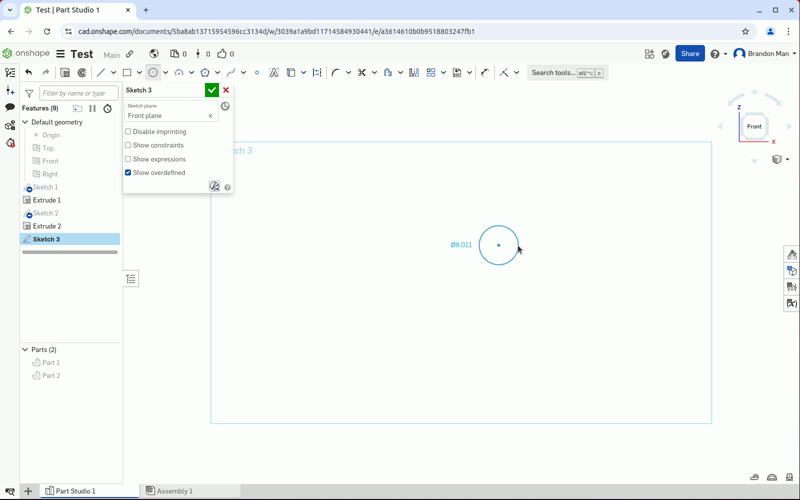
mouse_move(511, 258)
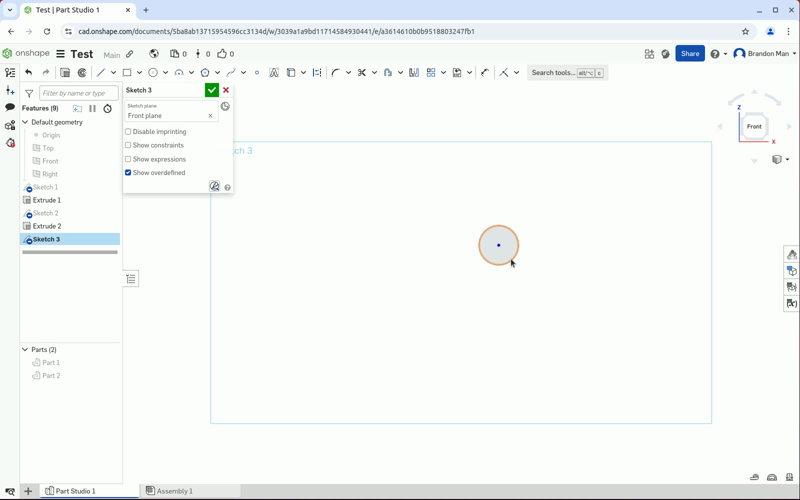
scroll(6)
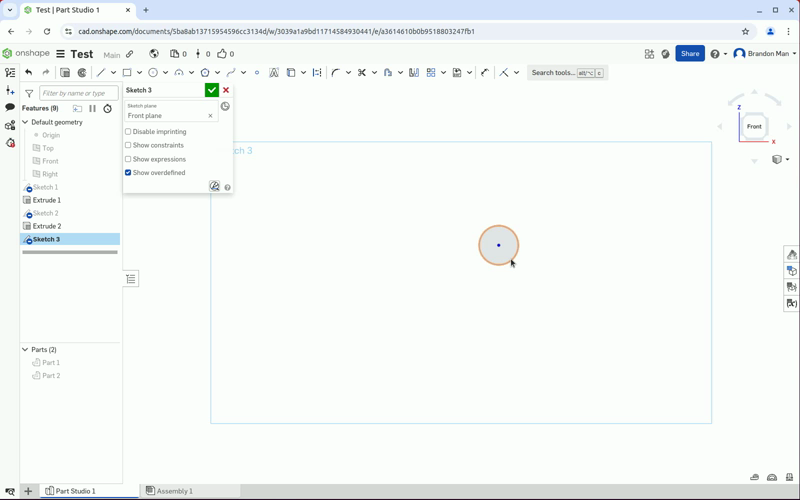
scroll(6)
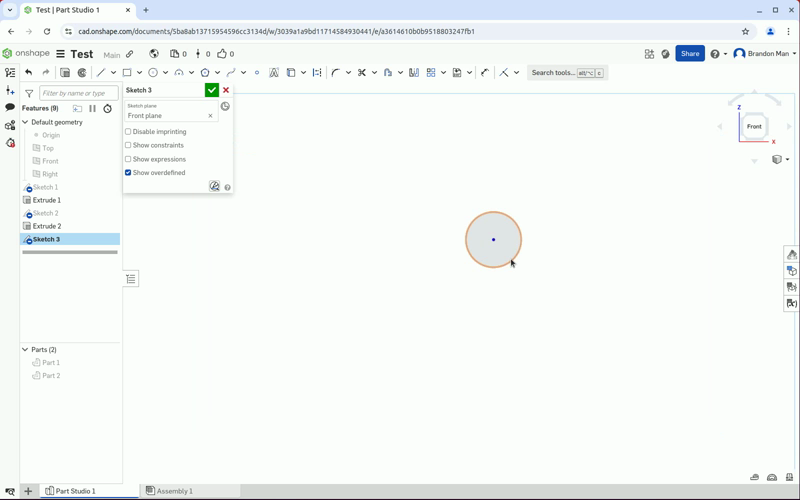
scroll(6)
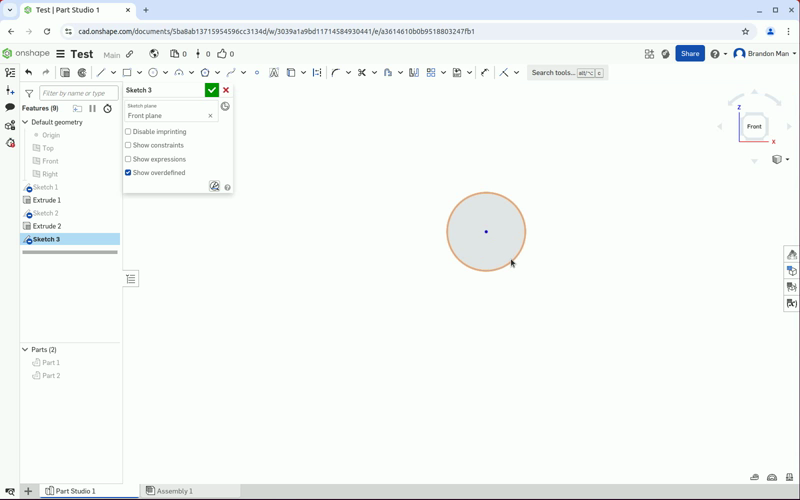
scroll(6)
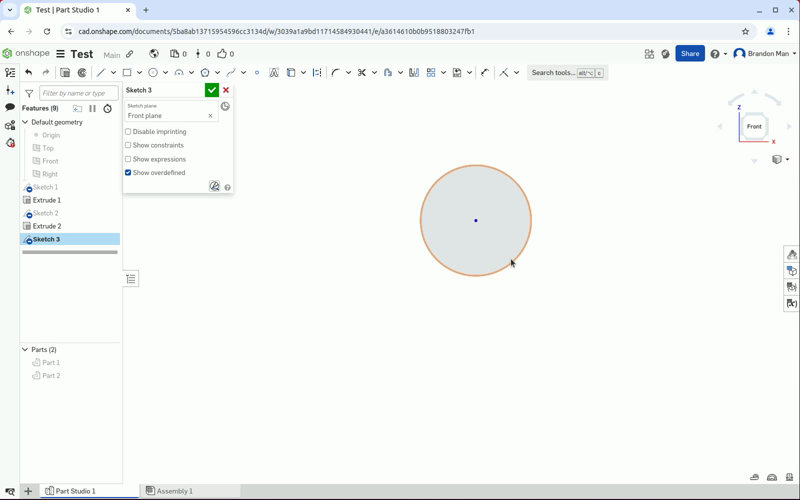
scroll(6)
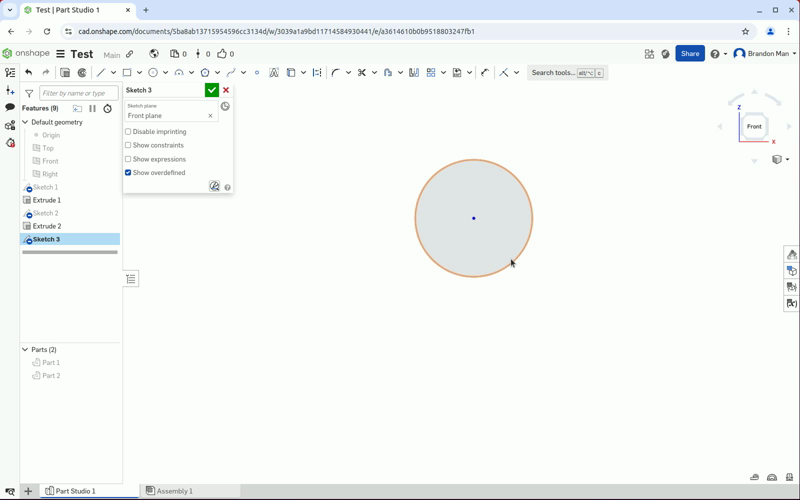
scroll(6)
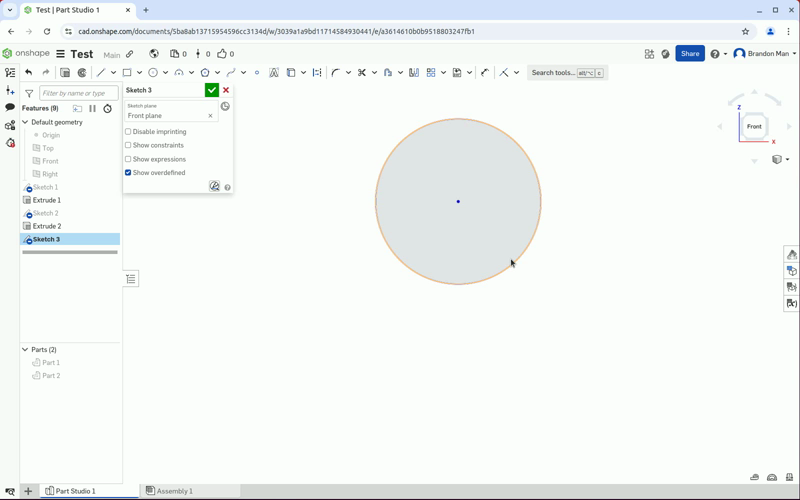
scroll(6)
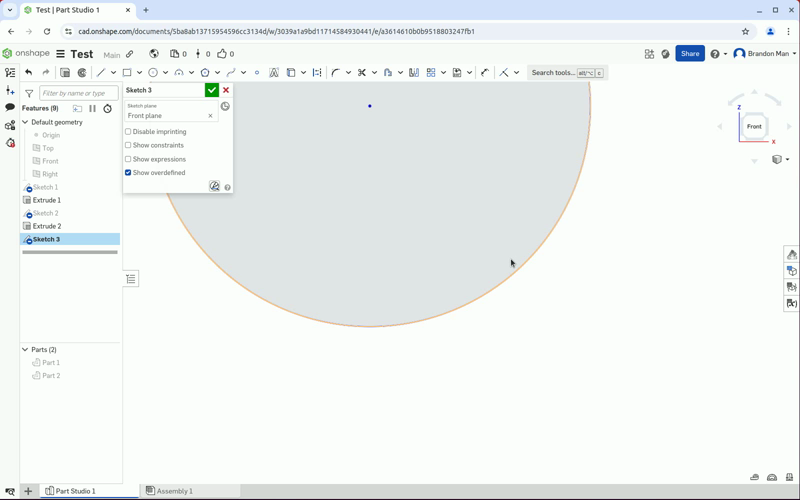
click(511, 258)
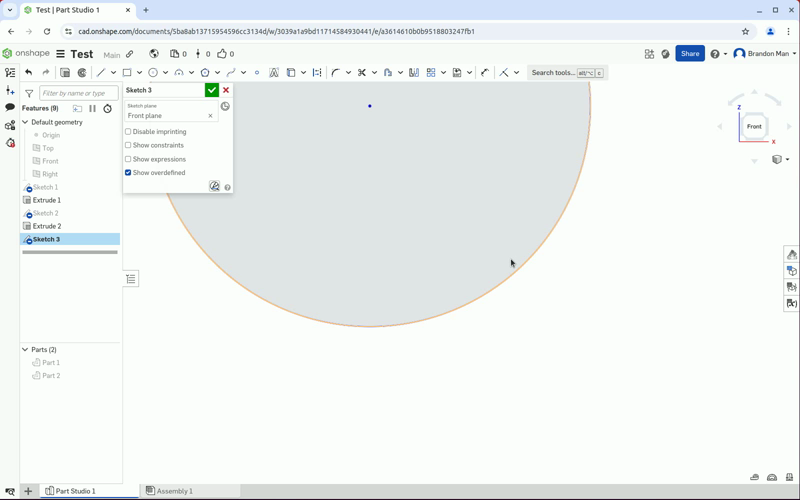
scroll(-6)
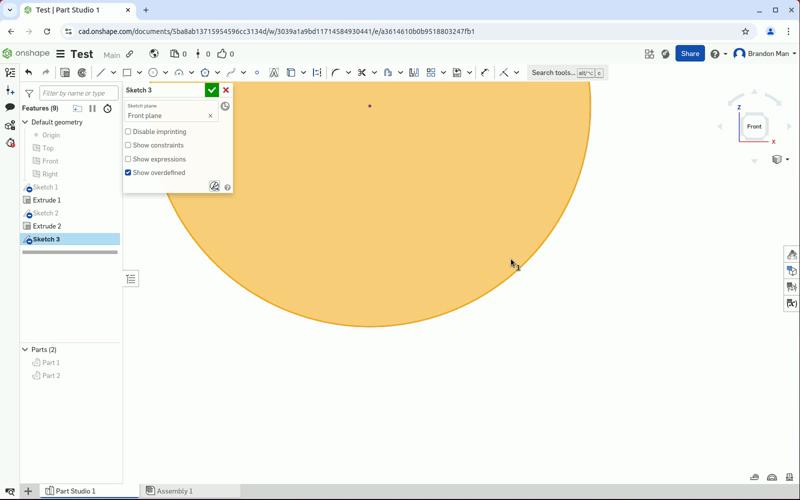
scroll(-6)
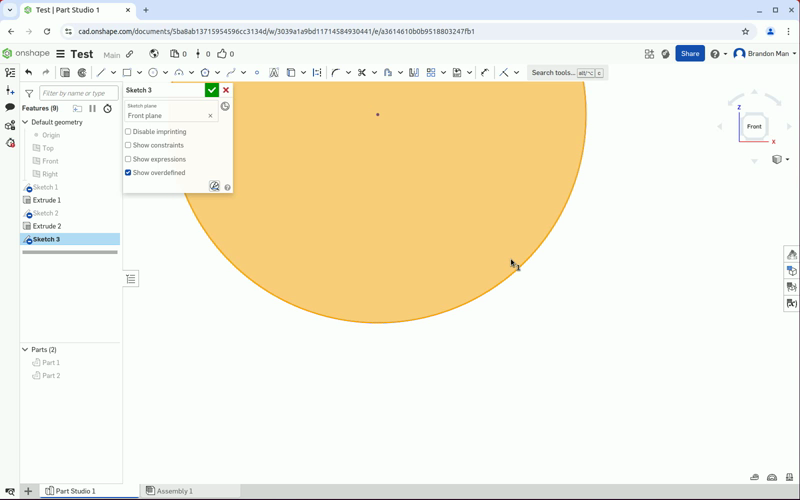
scroll(-6)
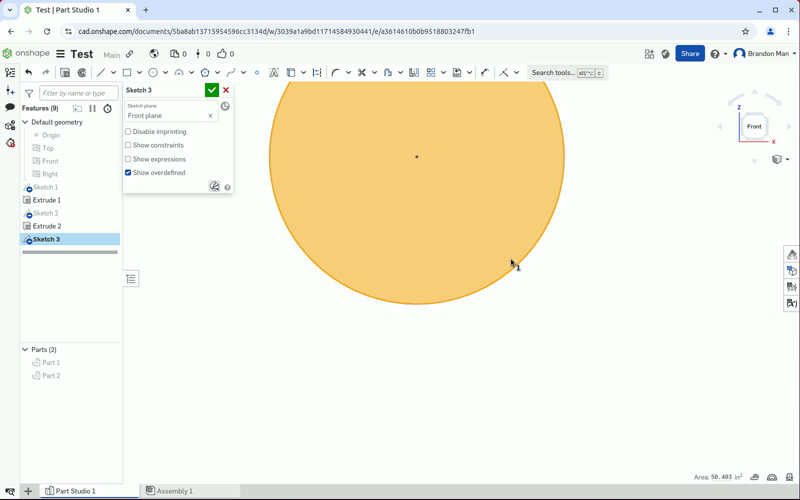
scroll(-6)
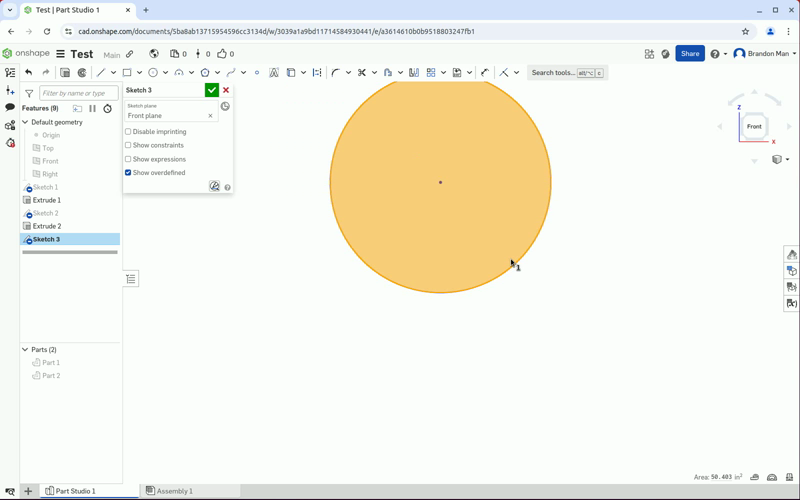
scroll(-6)
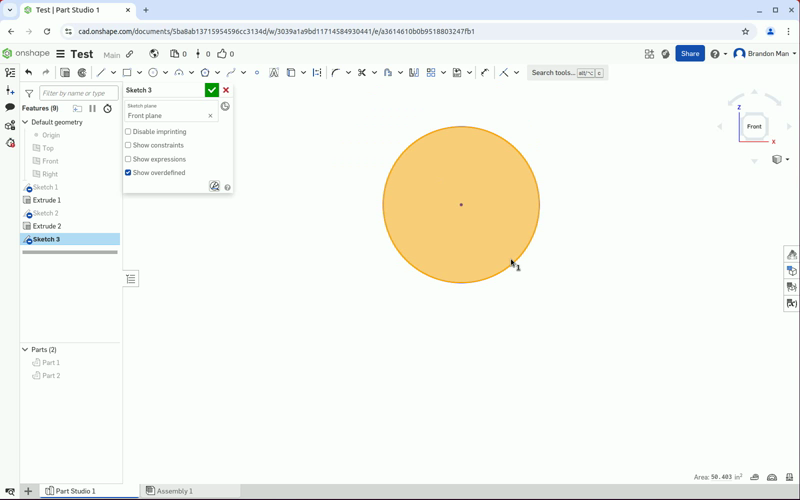
scroll(-6)
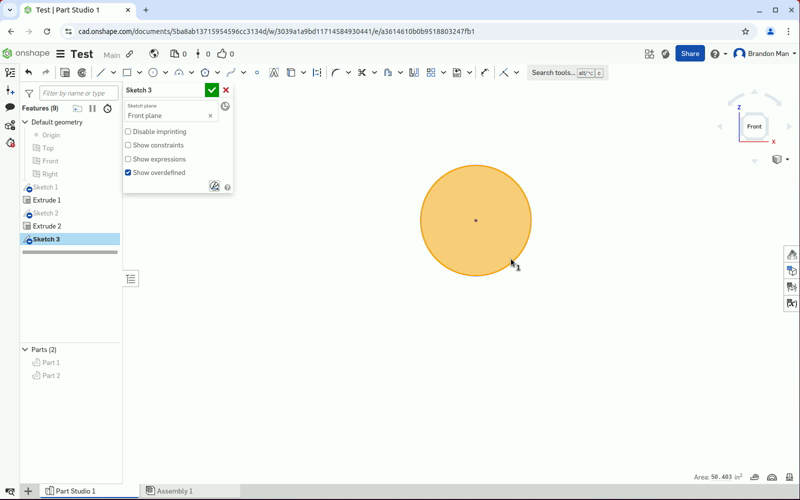
scroll(-6)
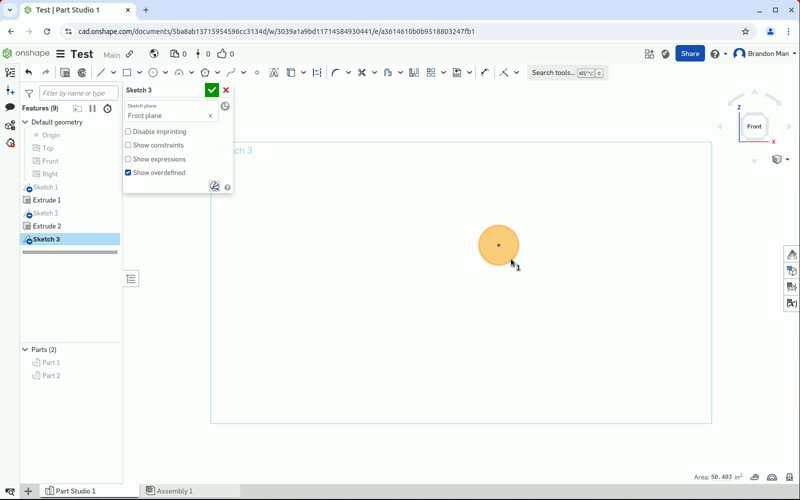
mouse_move(73, 352)
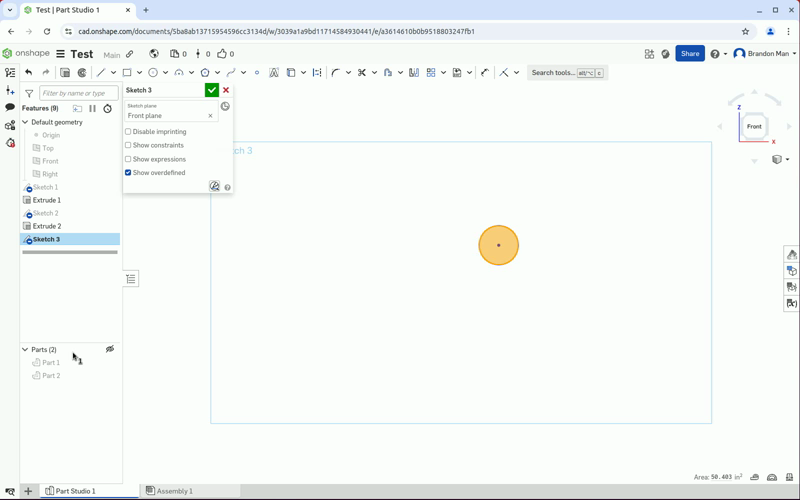
key(shift+y)
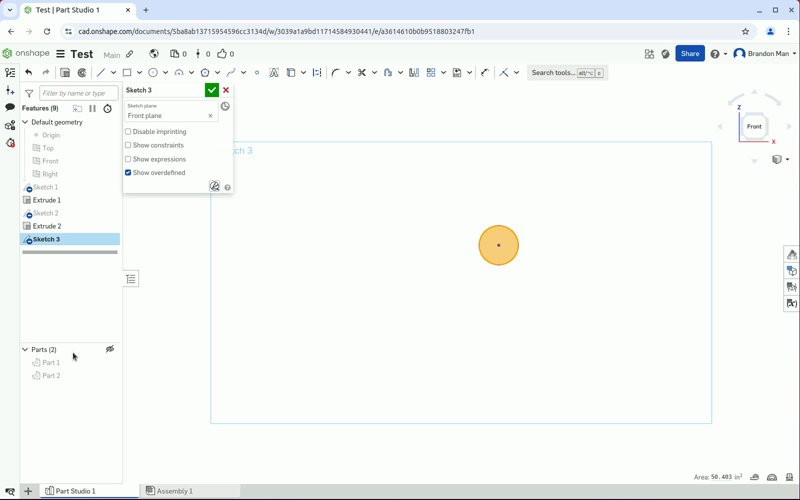
key(shift+e)
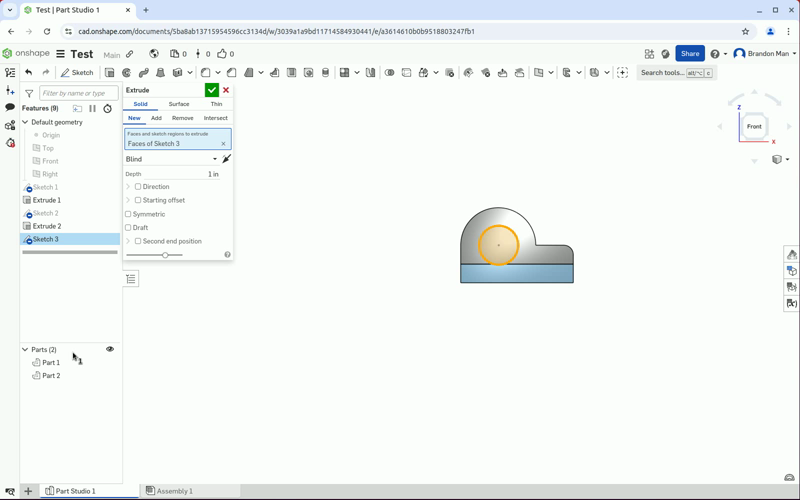
mouse_move(143, 106)
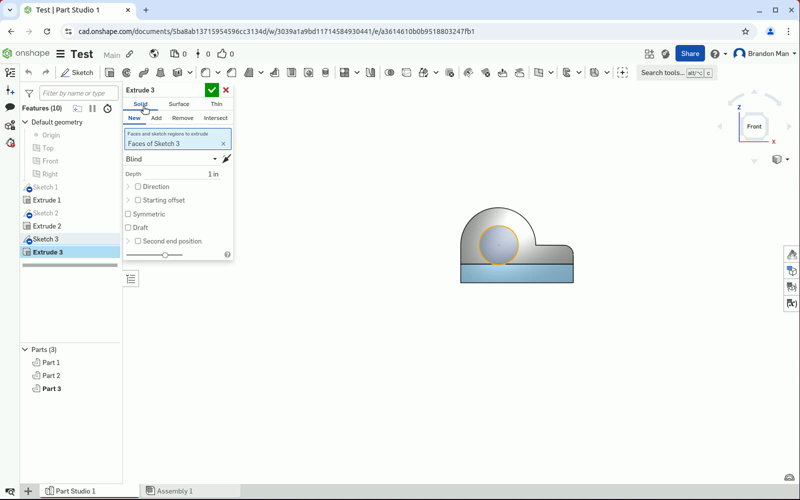
click(143, 106)
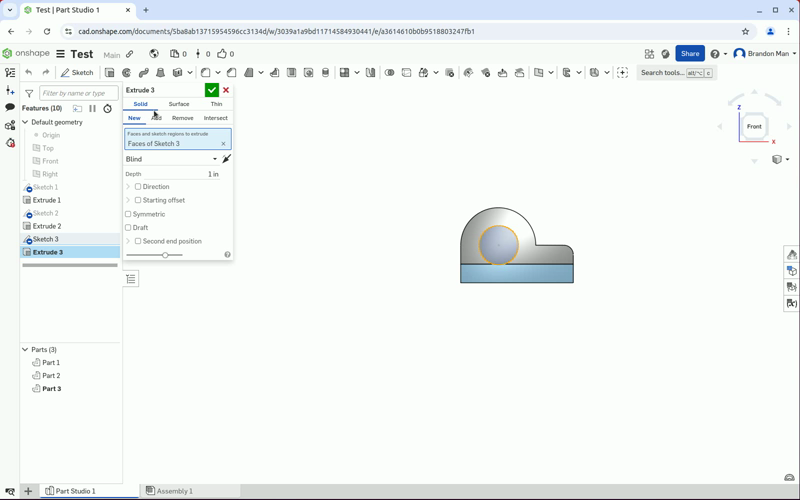
mouse_move(186, 120)
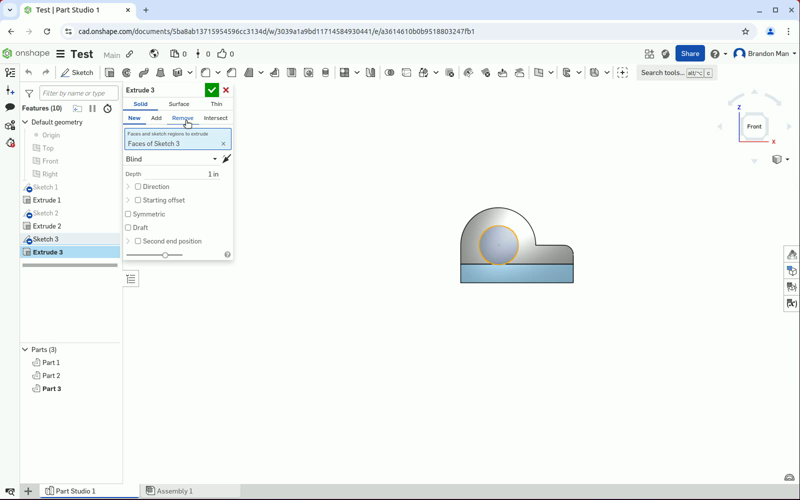
click(186, 120)
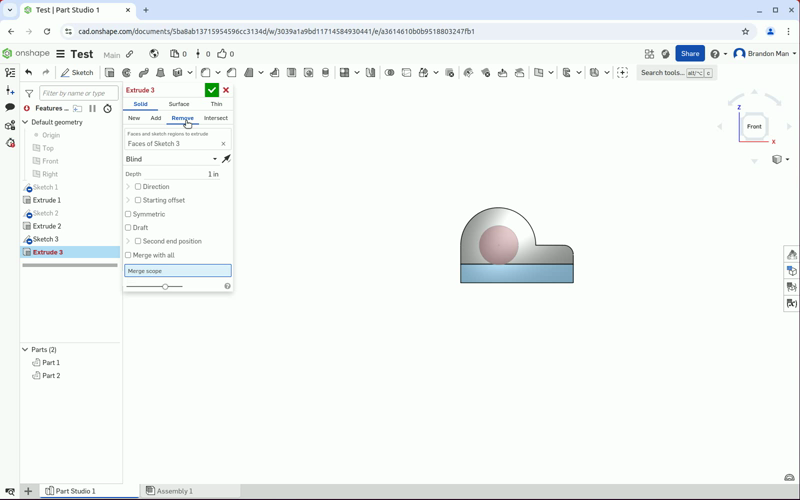
key(tab, 4)
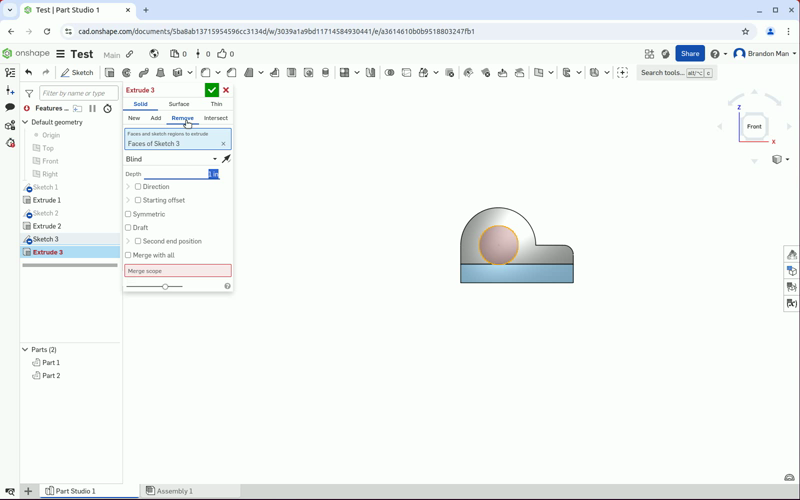
text(9.628)
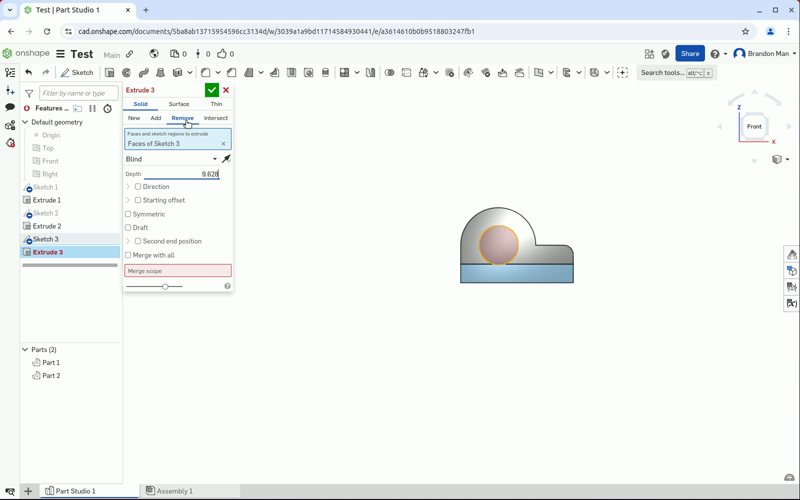
key(tab, 6)
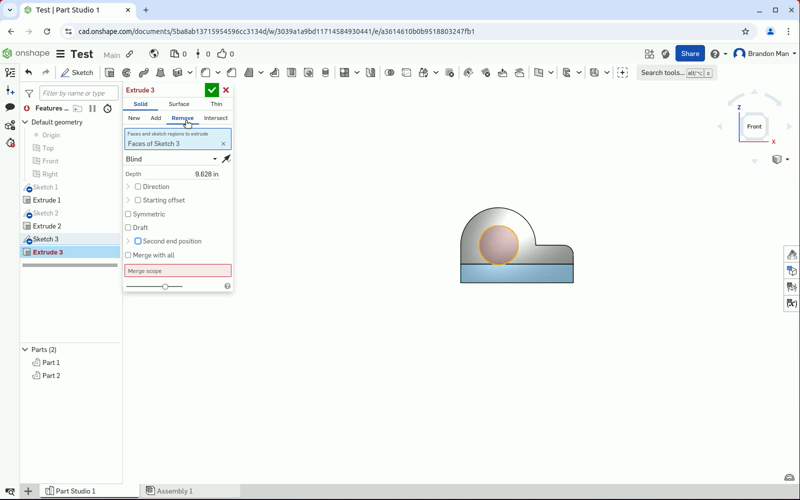
key(space)
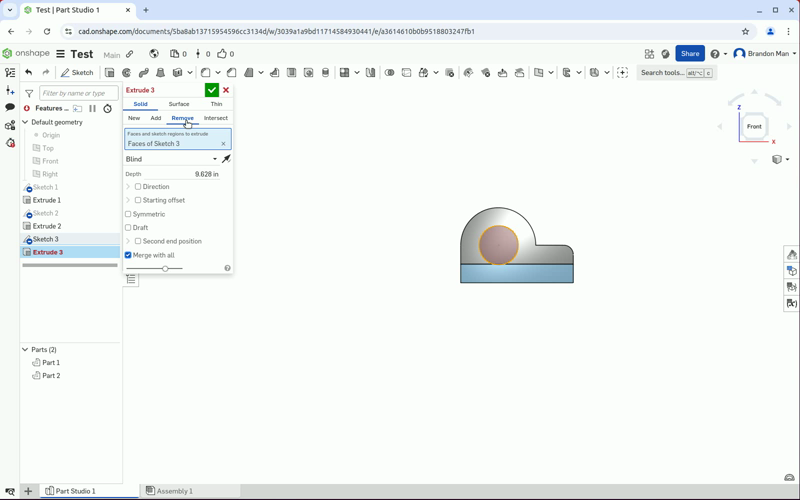
key(enter)
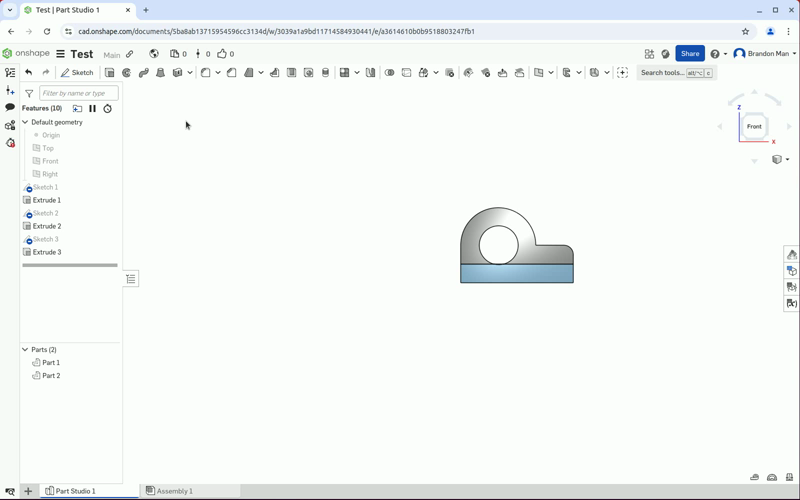
key(shift+h)
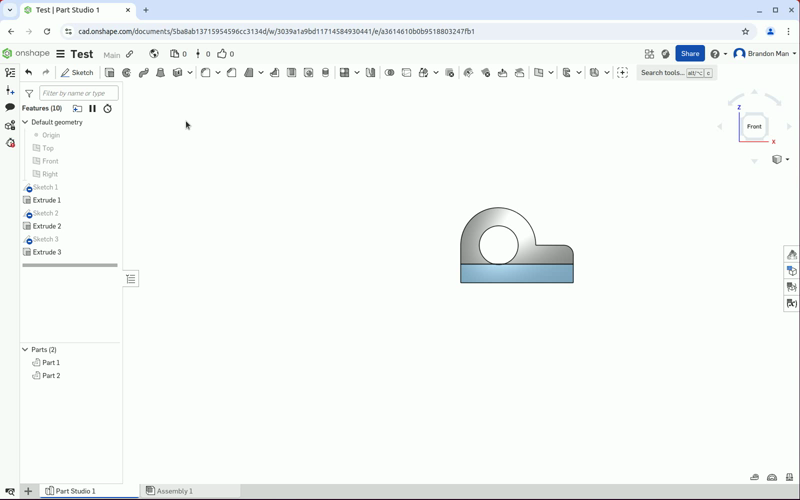
key(shift+h)
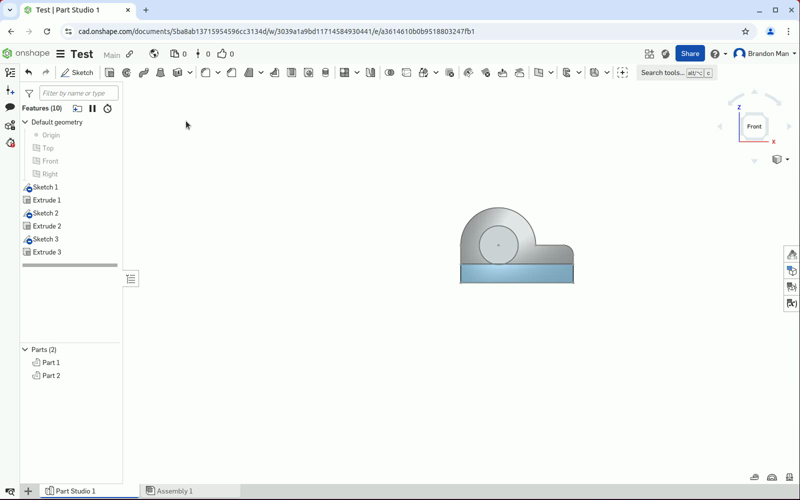
key(shift+7)
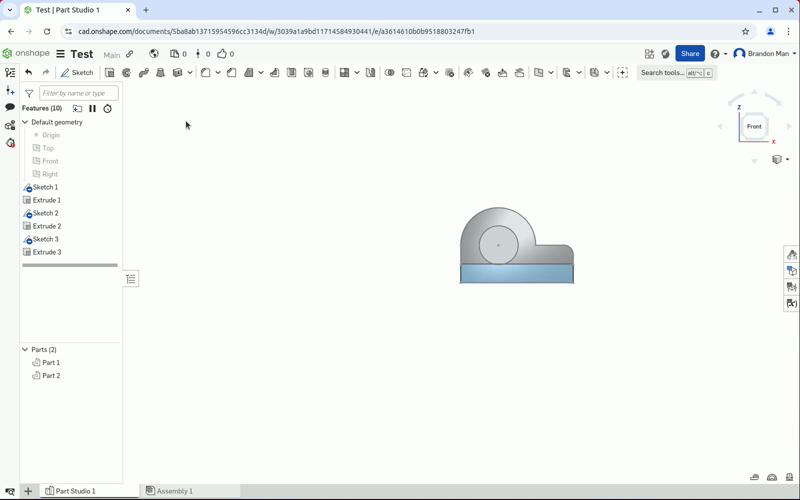
key(left, 2)
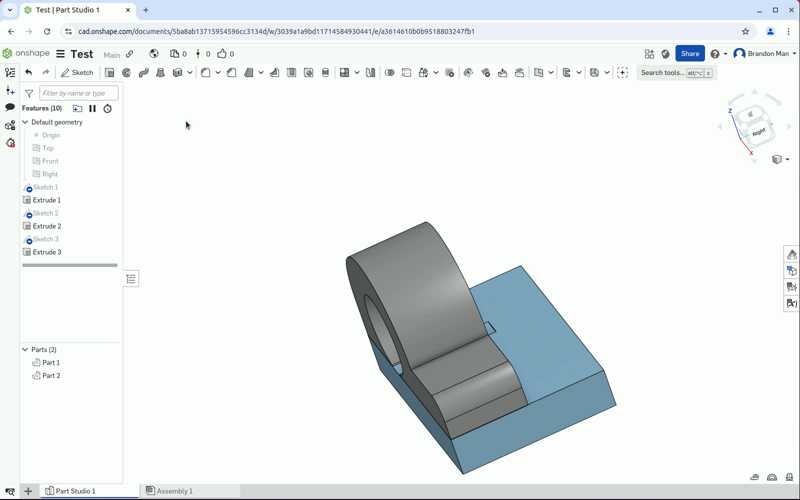
key(down, 2)
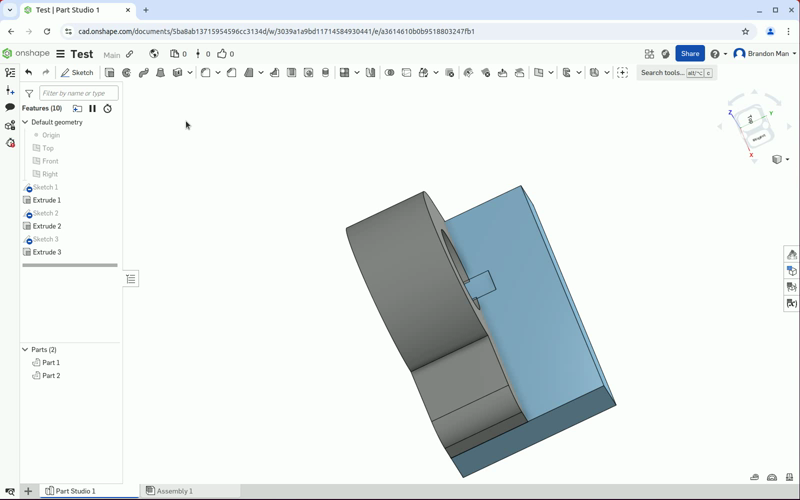
key(up, 2)
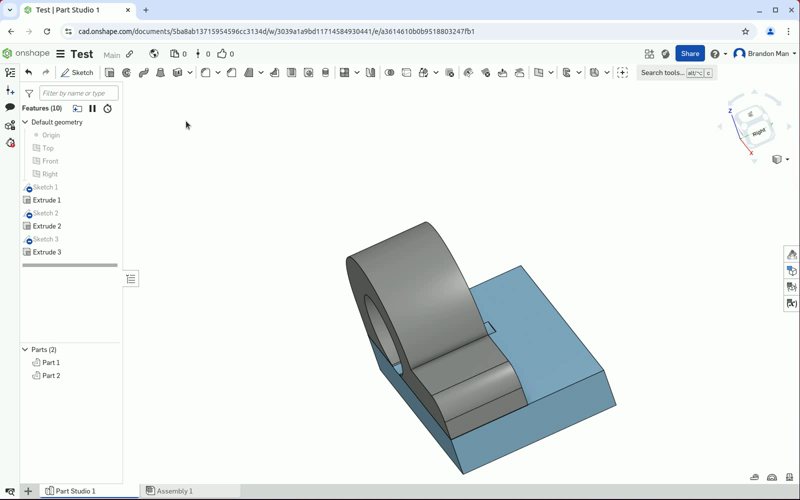
key(right, 2)
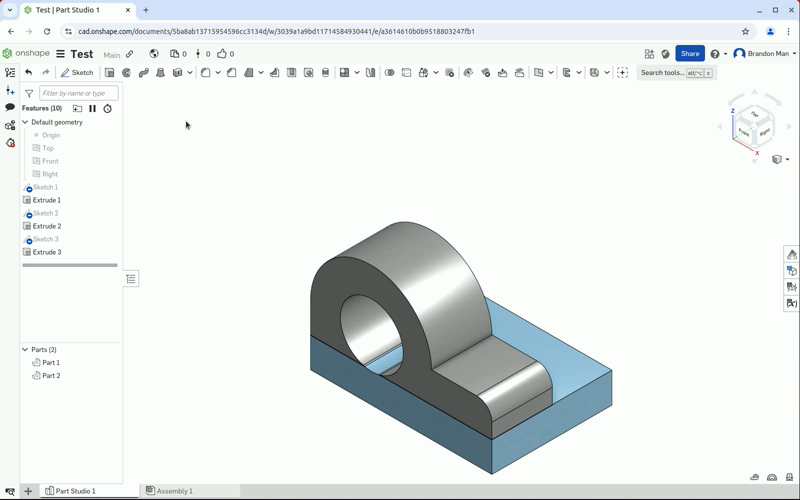
mouse_move(73, 189)
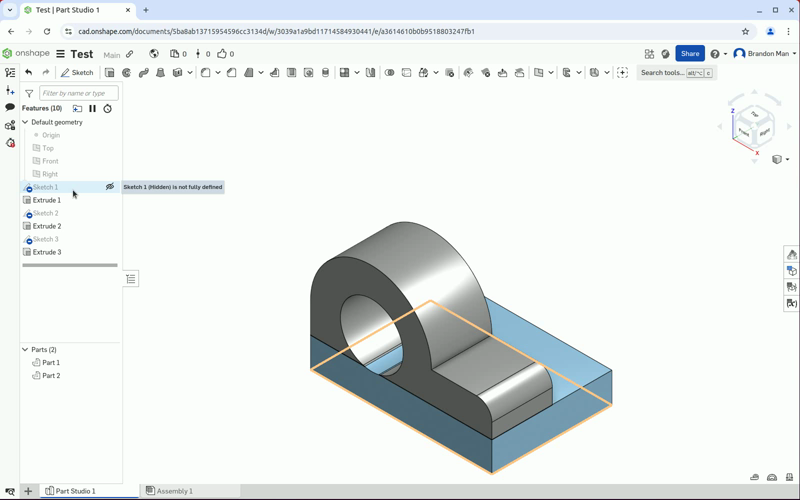
click(73, 189)